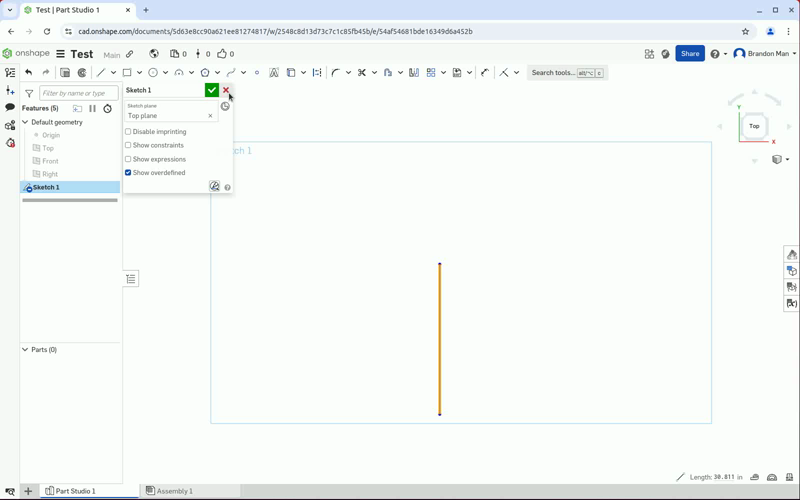
key(shift+h)
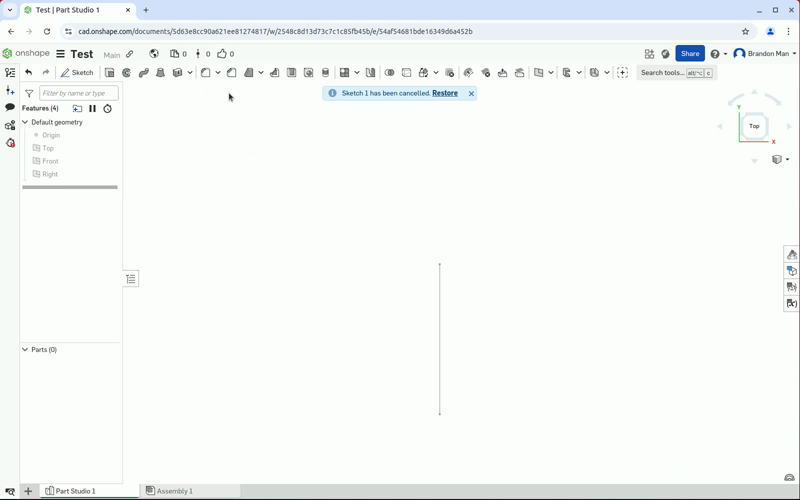
key(shift+s)
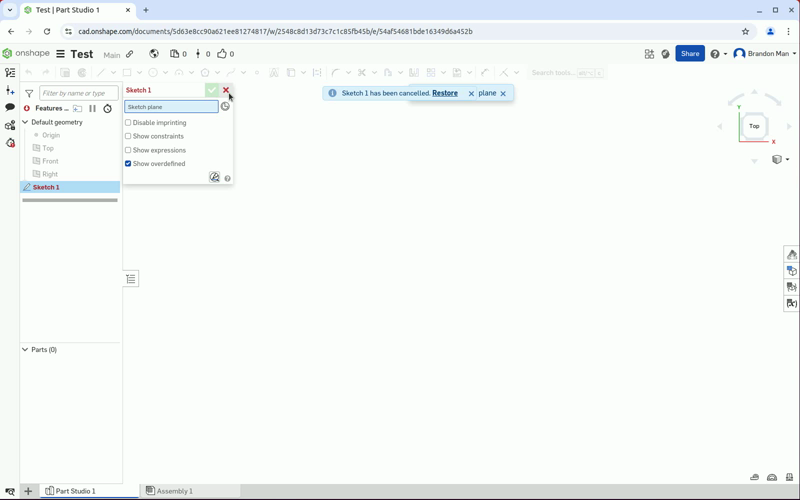
mouse_move(73, 150)
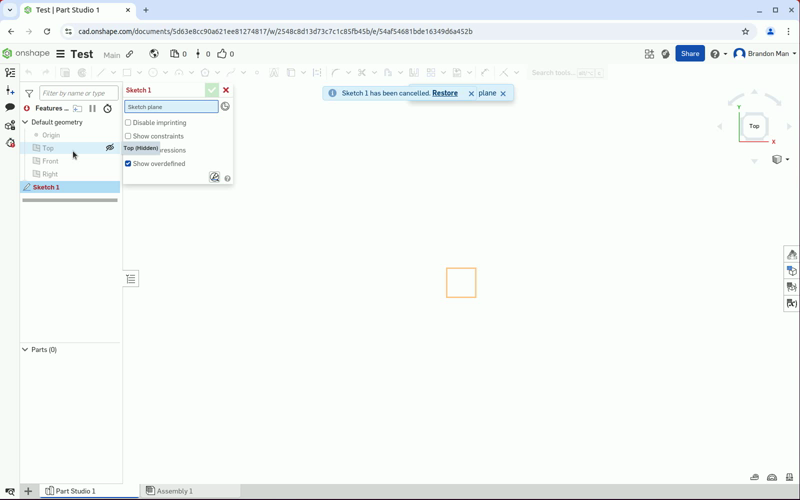
click(73, 150)
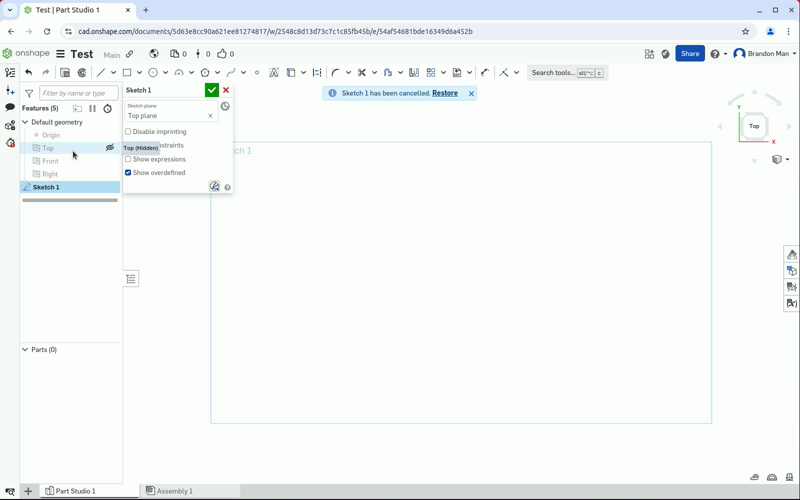
mouse_move(73, 352)
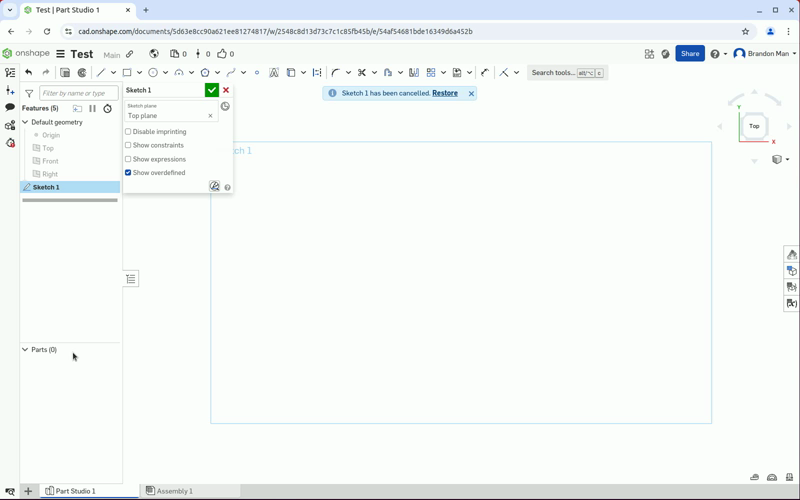
key(y)
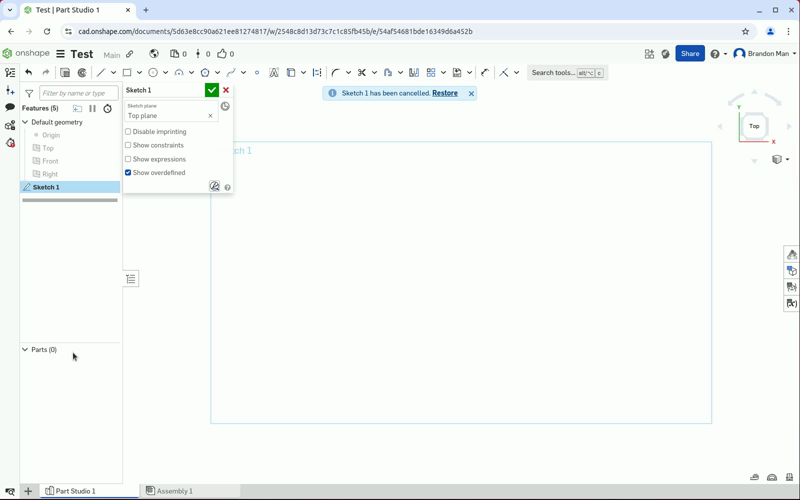
key(l)
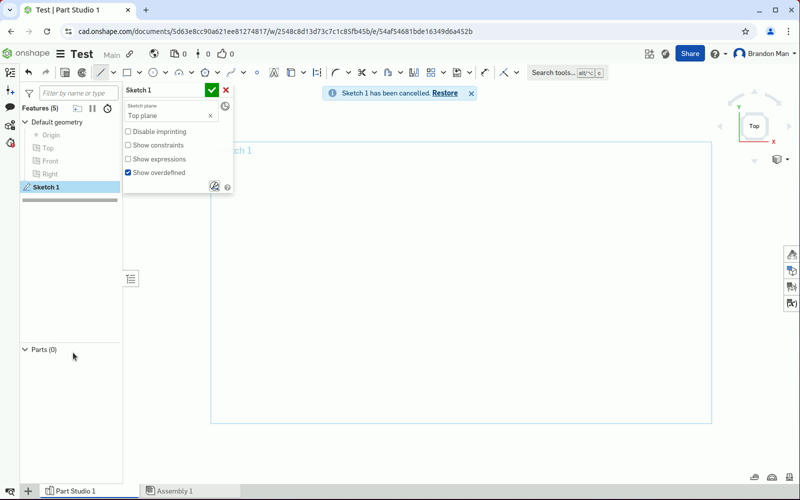
key_down(shift)
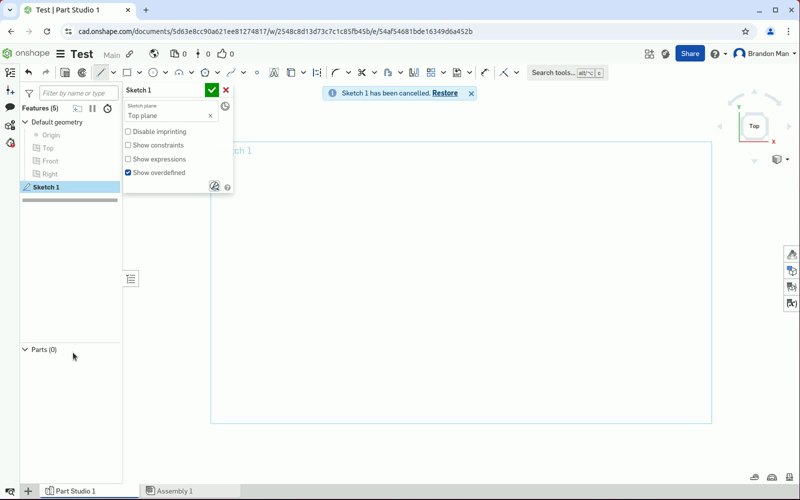
mouse_move(492, 282)
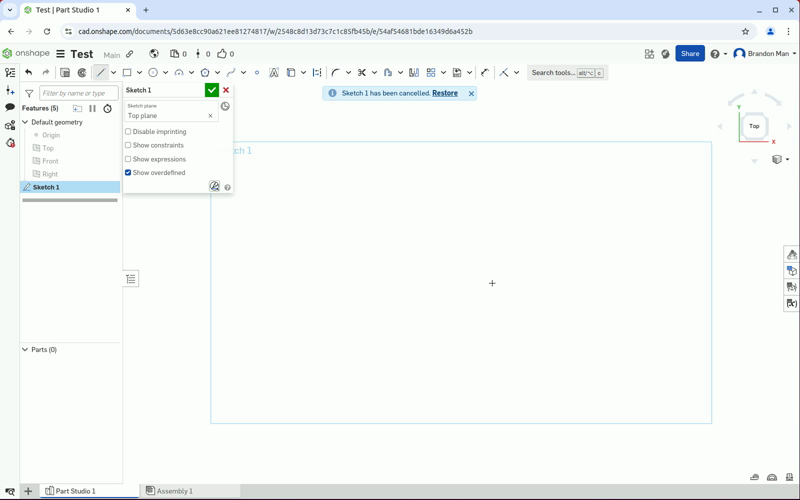
click(492, 282)
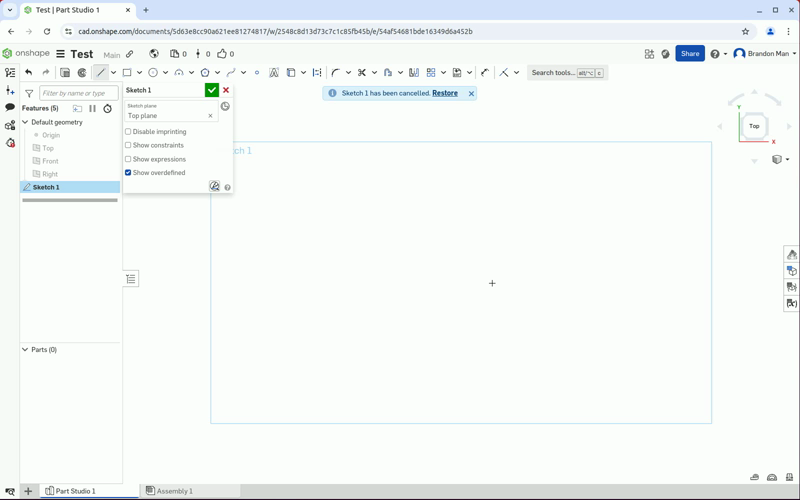
key_up(shift)
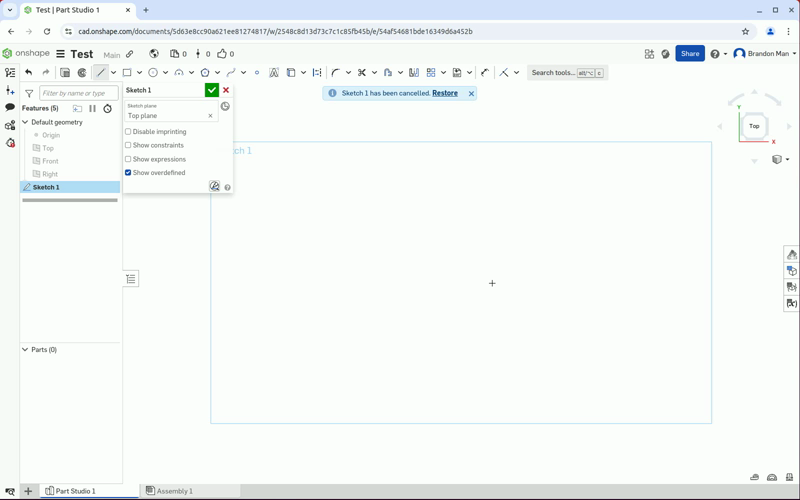
key_down(shift)
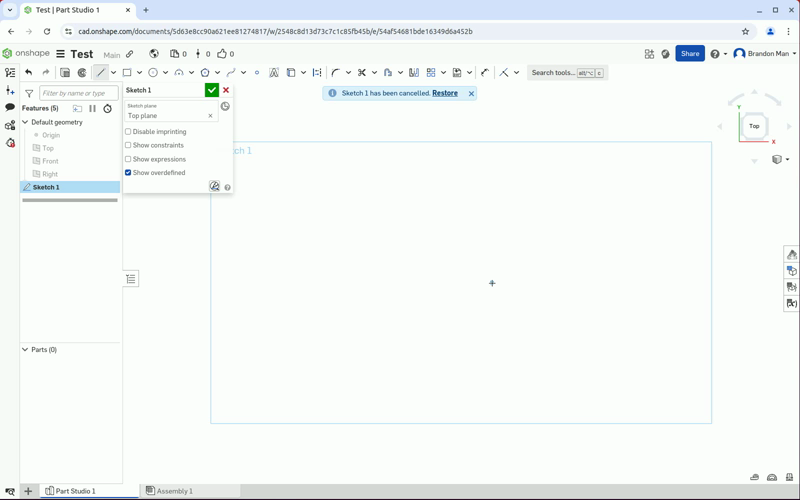
mouse_move(522, 282)
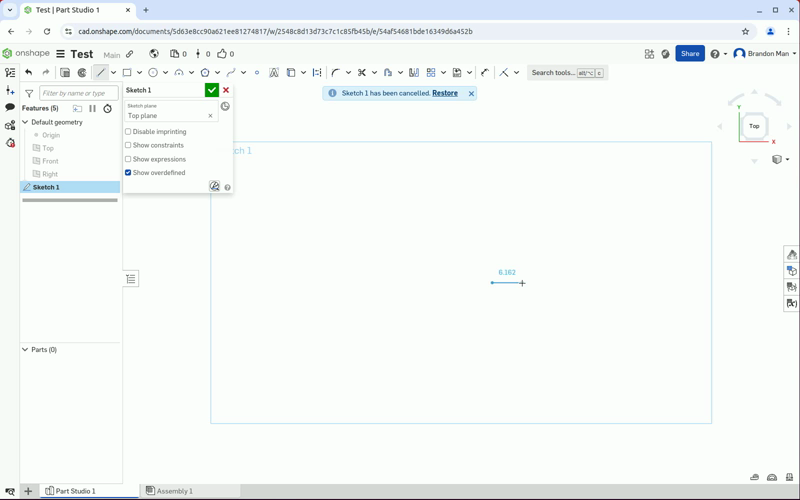
mouse_move(541, 282)
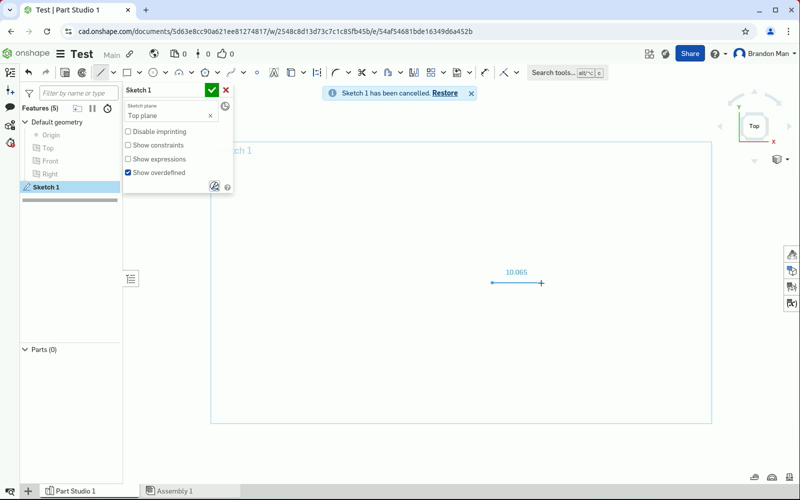
click(541, 282)
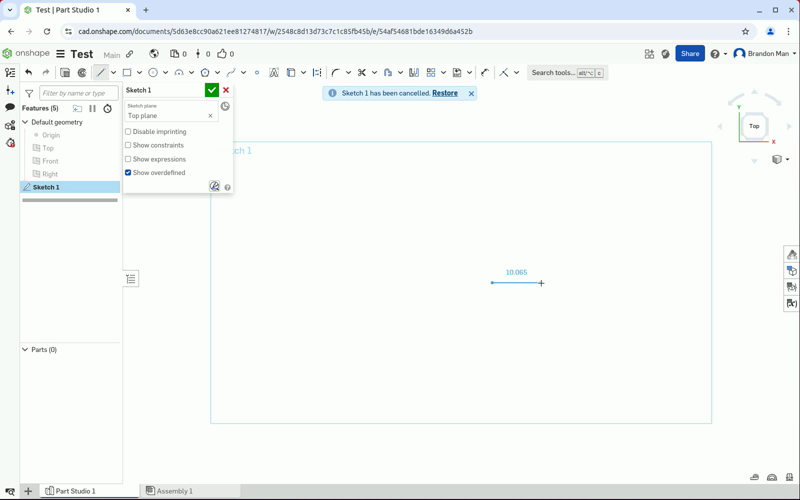
key_up(shift)
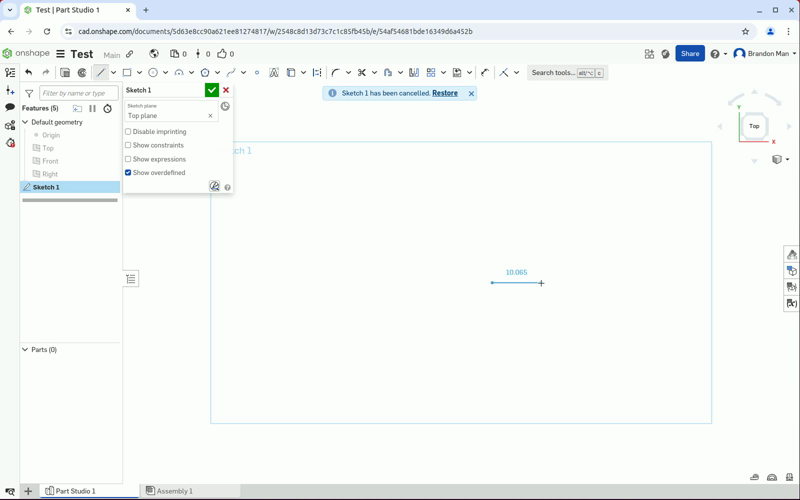
key_down(shift)
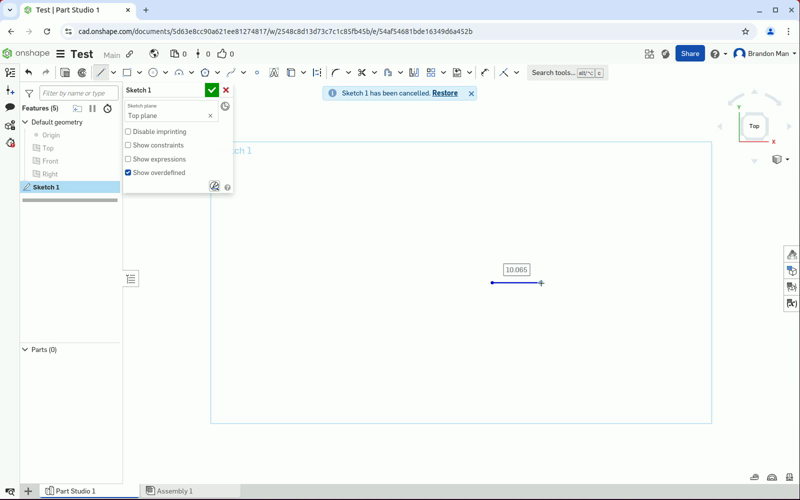
mouse_move(571, 282)
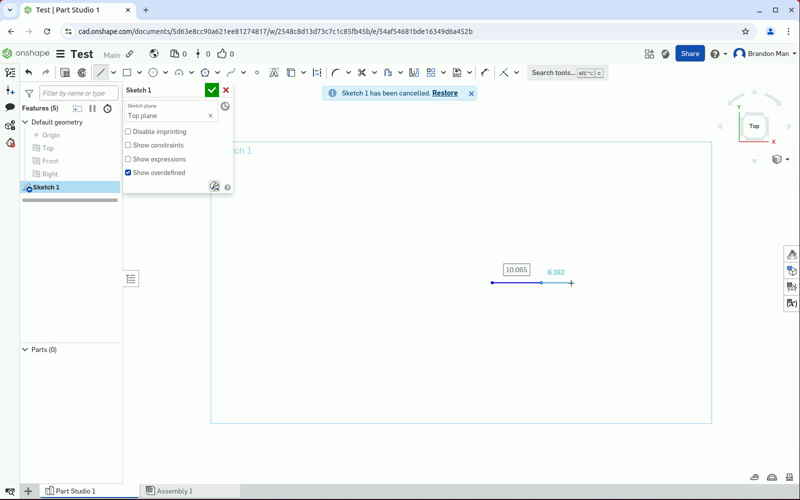
mouse_move(573, 250)
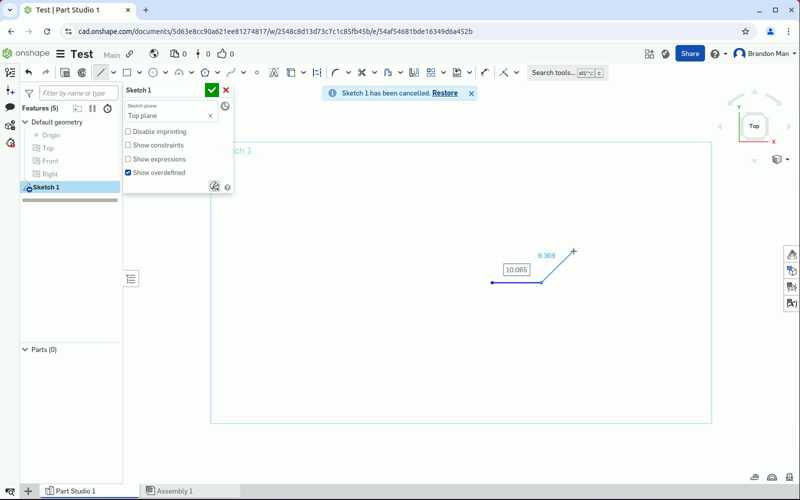
click(573, 250)
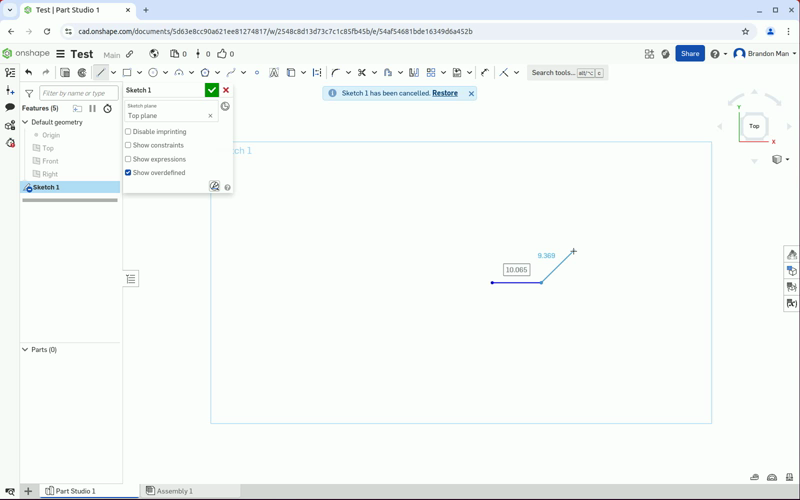
key_up(shift)
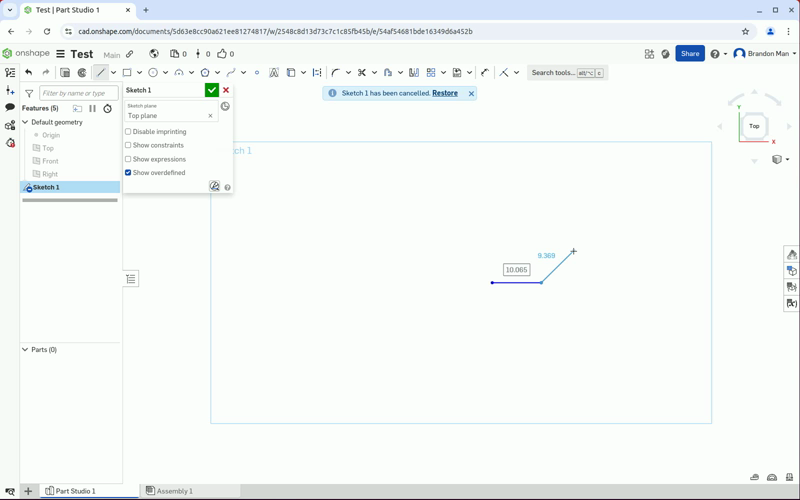
key_down(shift)
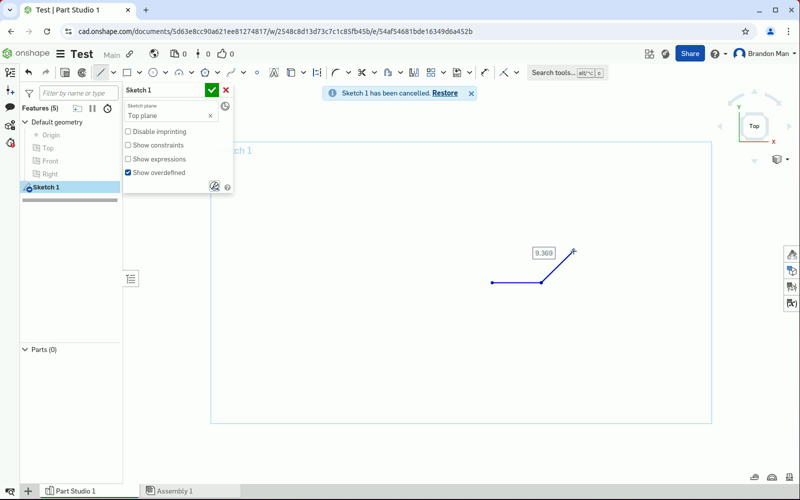
mouse_move(589, 250)
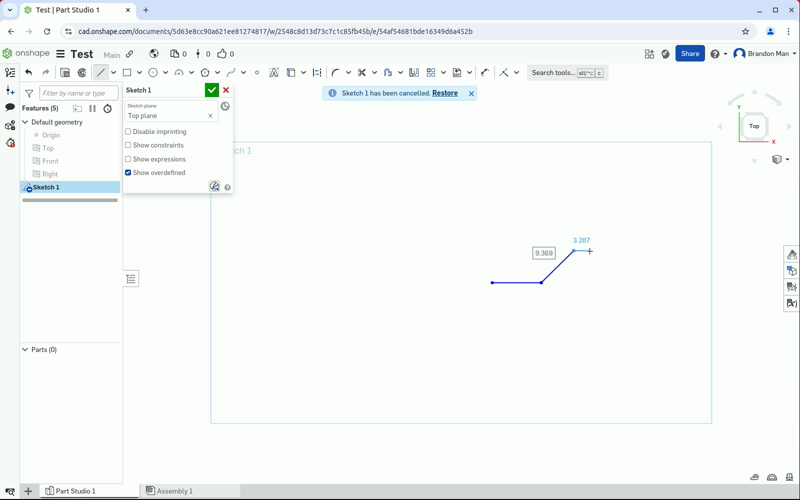
mouse_move(573, 218)
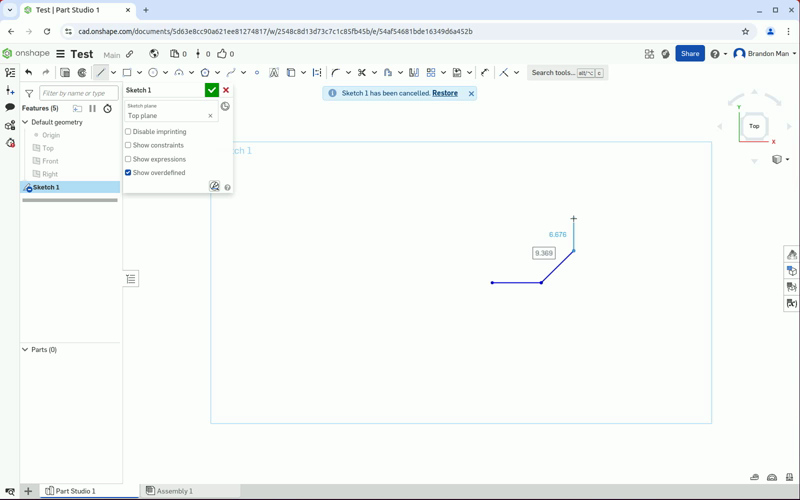
click(573, 218)
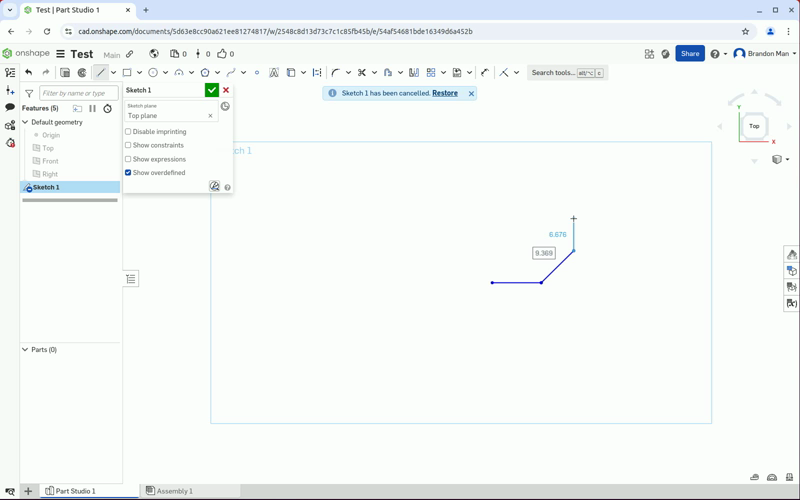
key_up(shift)
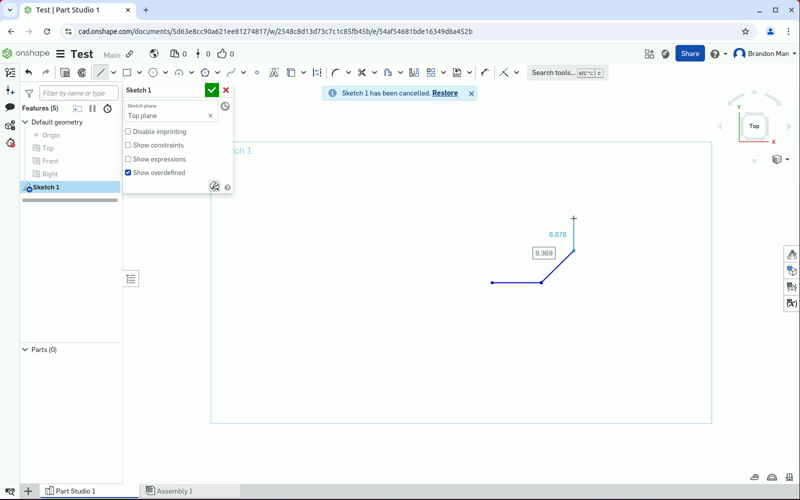
key_down(shift)
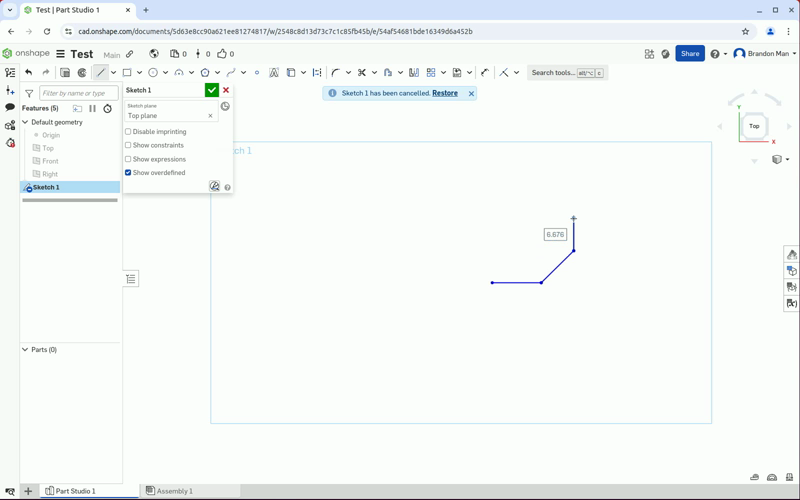
mouse_move(492, 218)
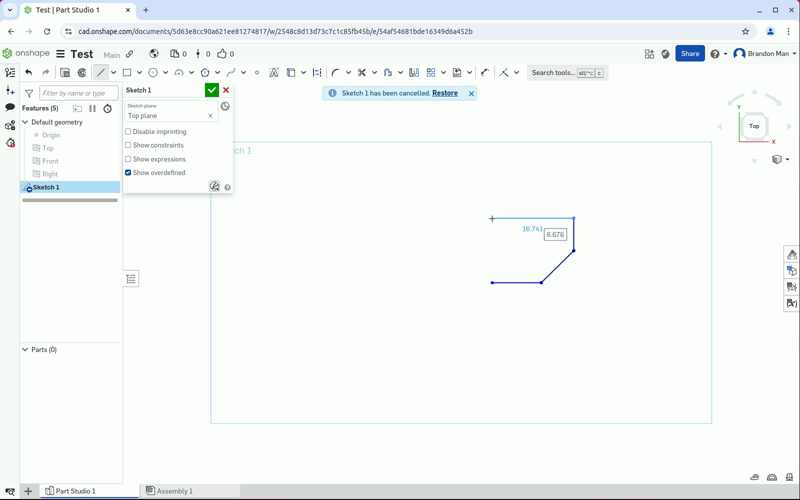
click(492, 218)
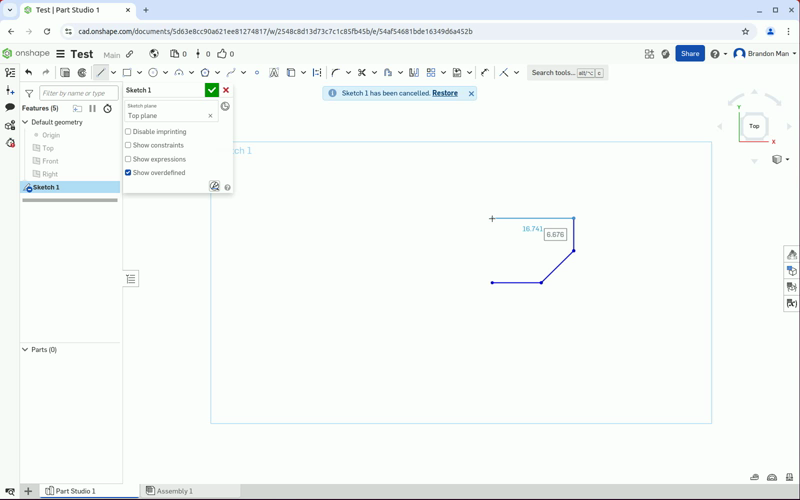
key_up(shift)
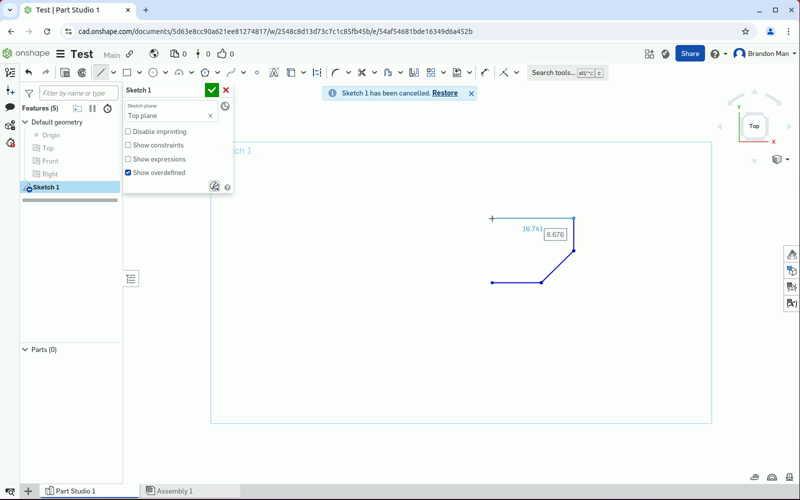
key(esc)
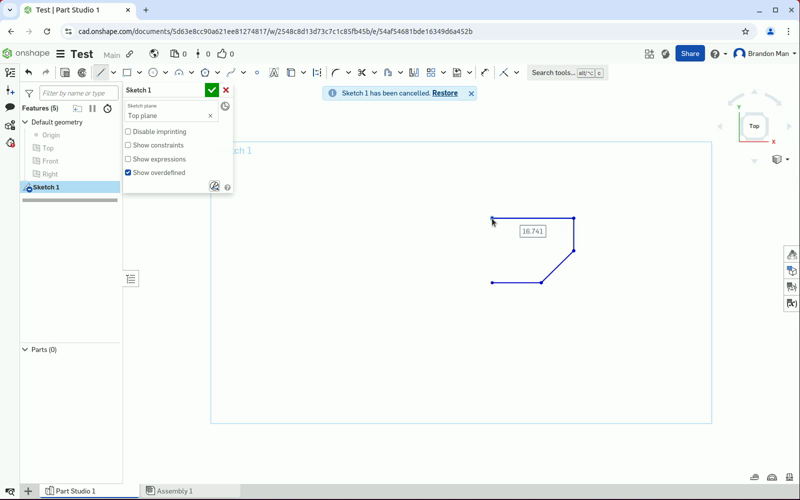
key(a)
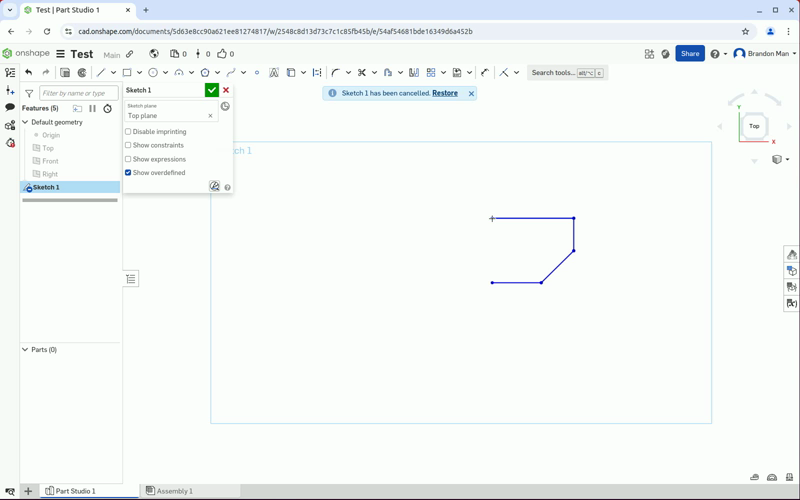
mouse_move(492, 218)
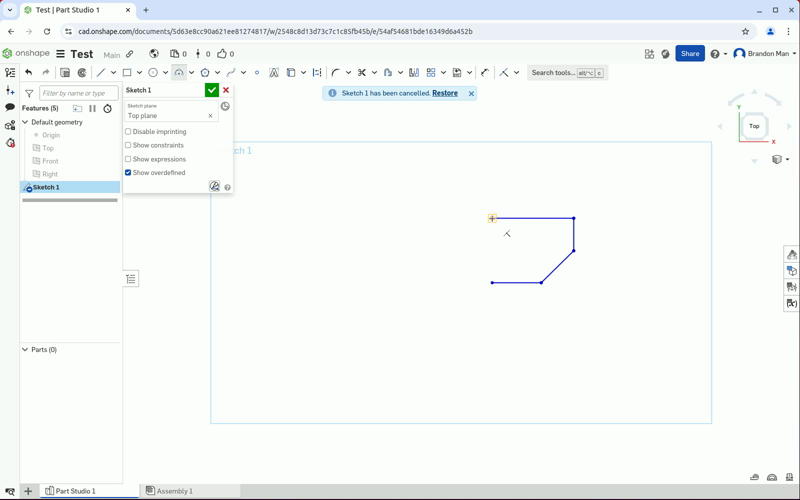
click(492, 218)
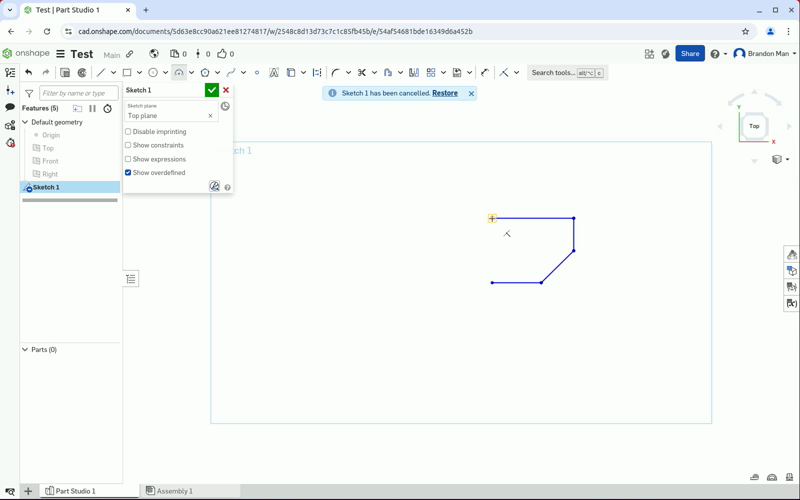
mouse_move(492, 282)
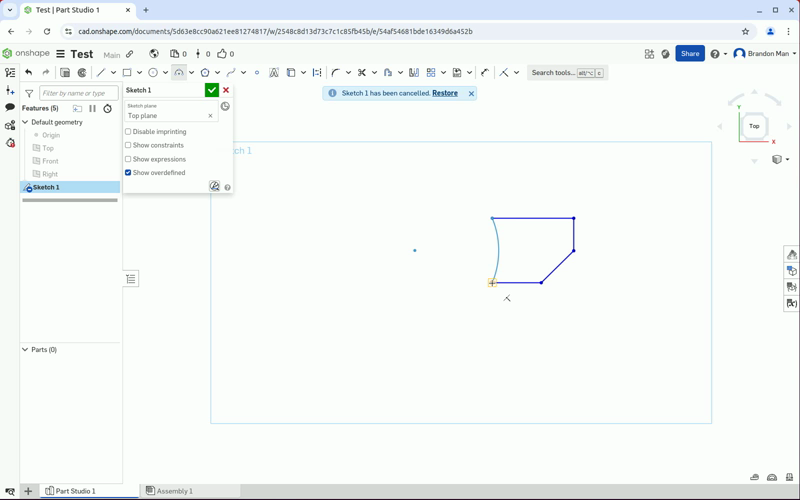
click(492, 282)
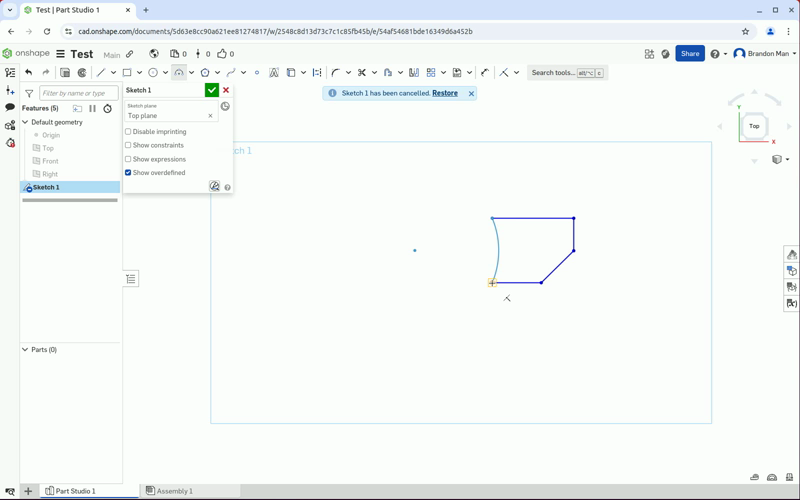
key_down(shift)
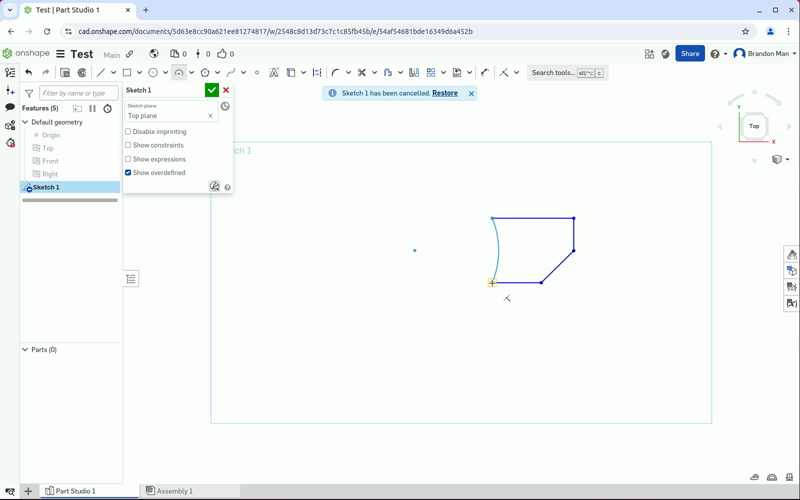
mouse_move(459, 250)
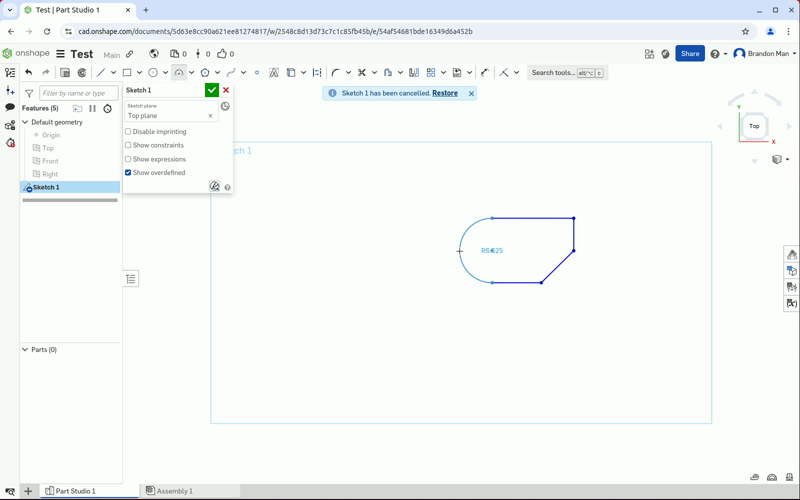
click(459, 250)
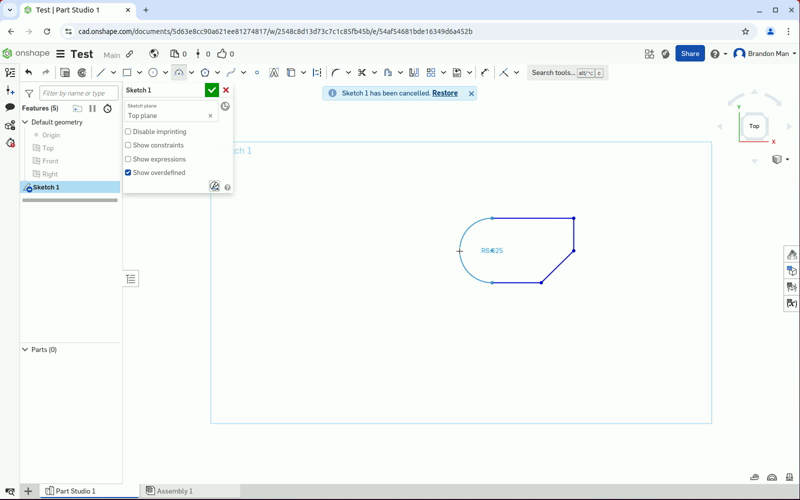
key_up(shift)
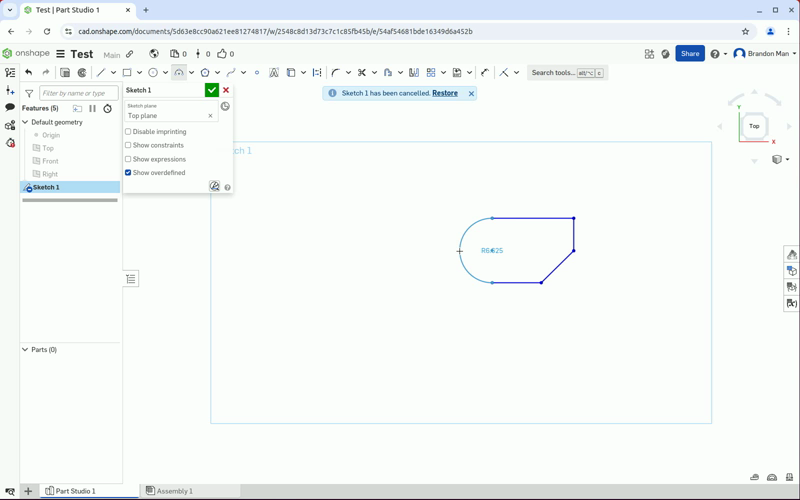
key(esc)
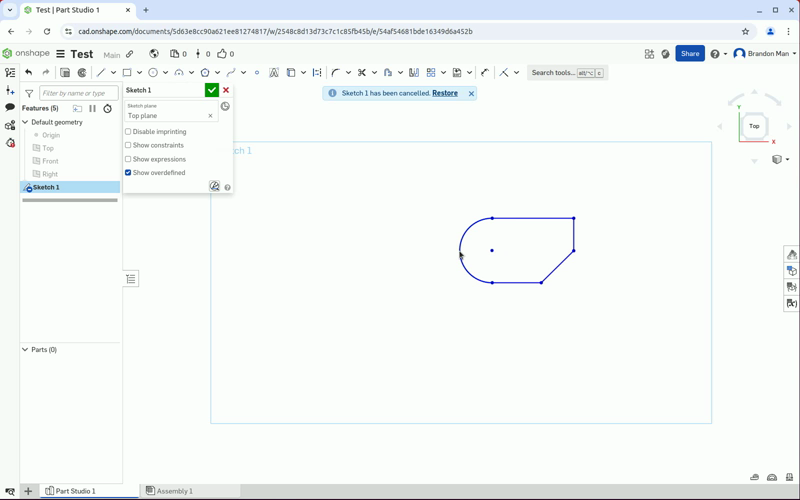
mouse_move(474, 229)
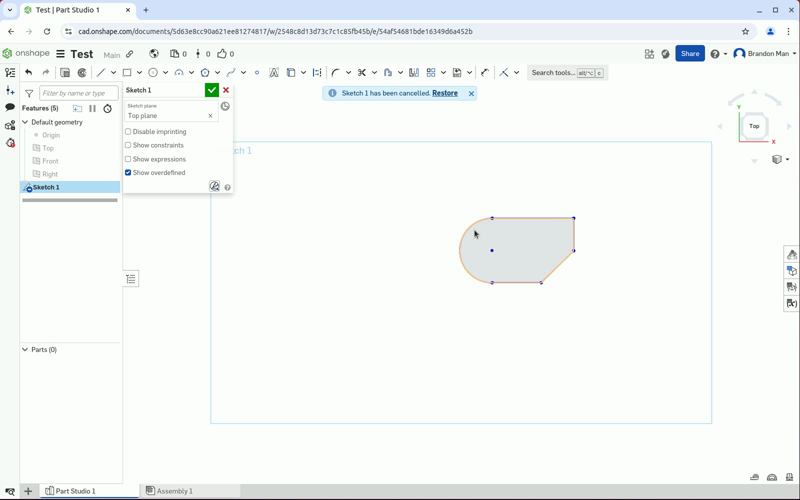
click(474, 229)
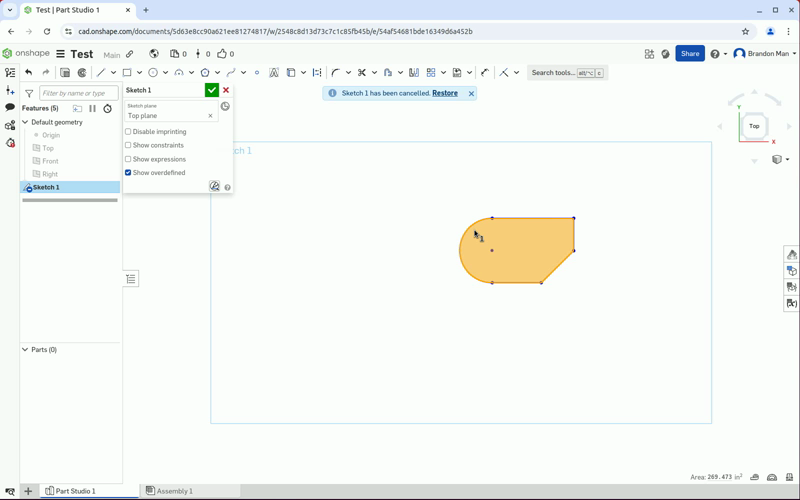
mouse_move(73, 352)
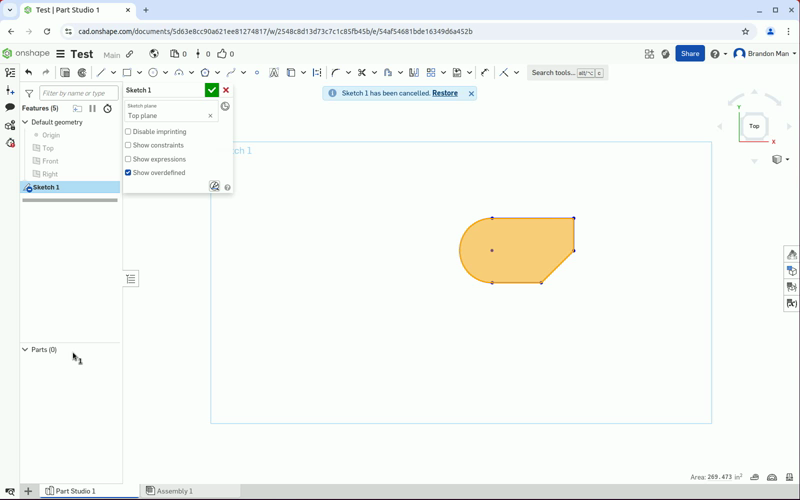
key(shift+y)
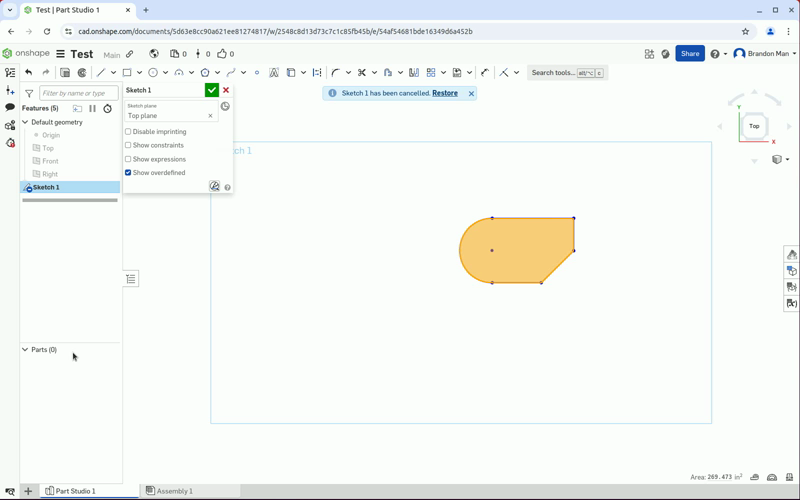
key(shift+e)
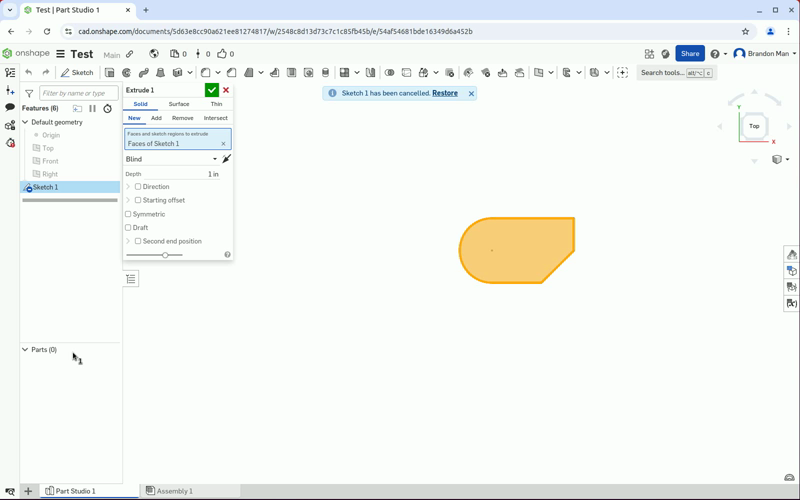
mouse_move(143, 106)
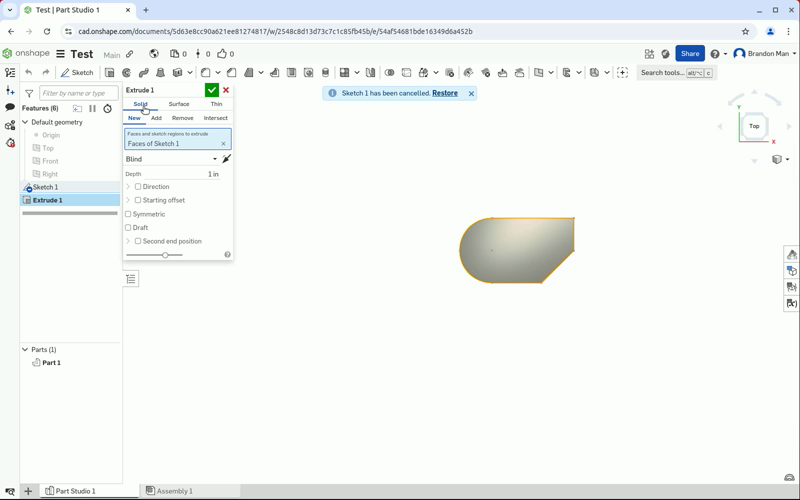
click(143, 106)
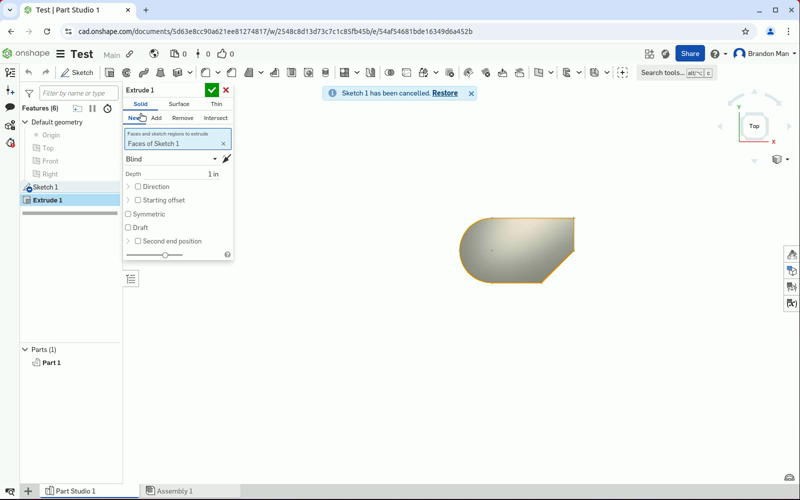
mouse_move(137, 120)
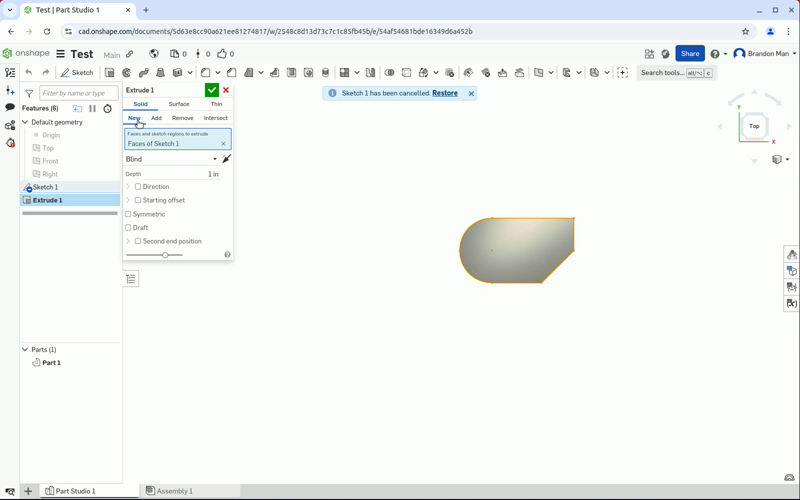
click(137, 120)
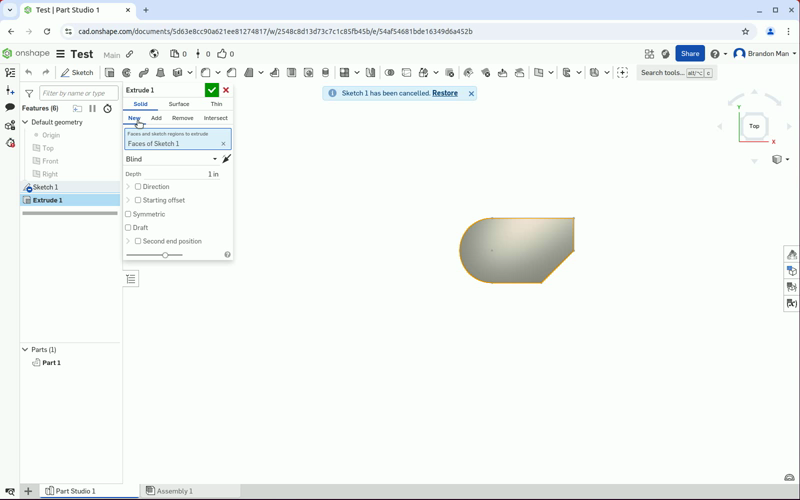
key(tab, 4)
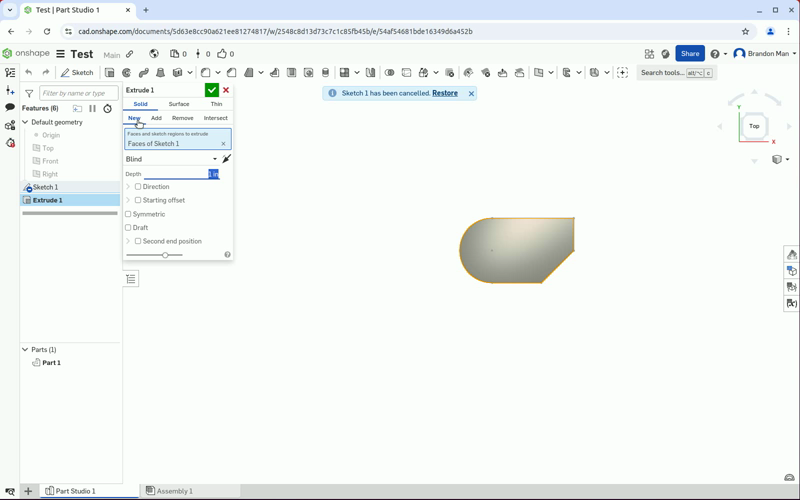
text(3.37)
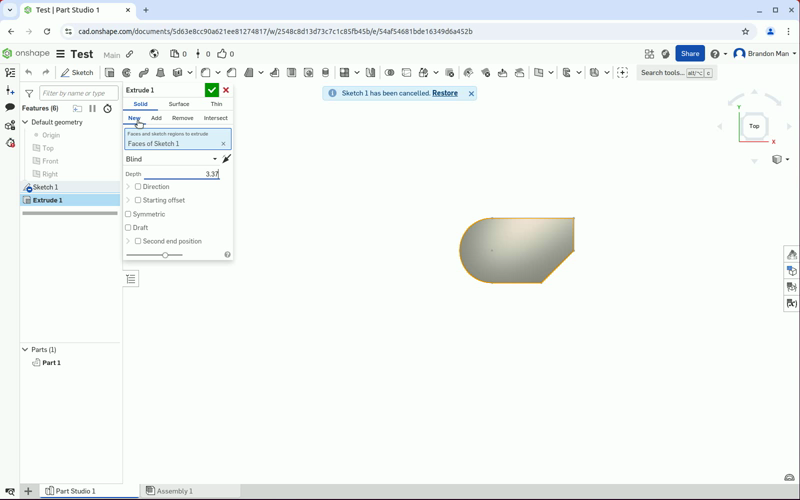
key(enter)
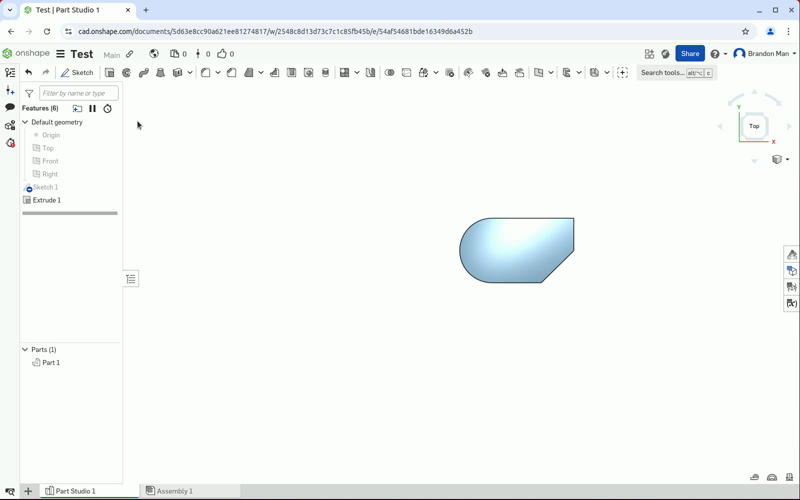
key(shift+h)
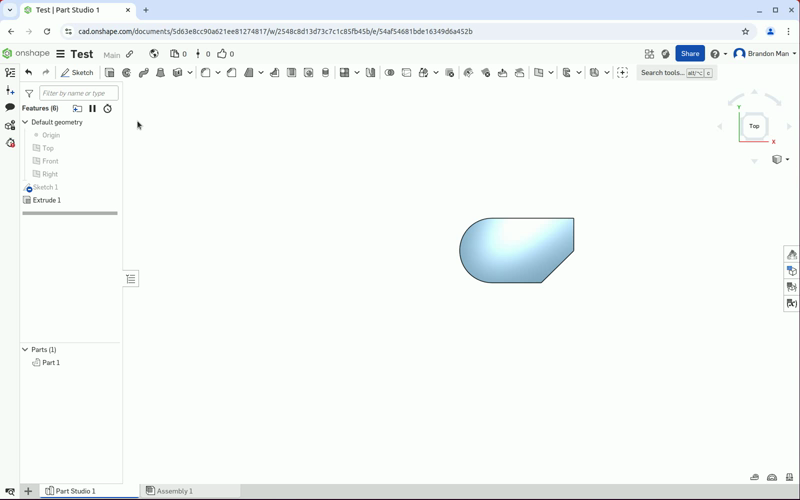
key(shift+h)
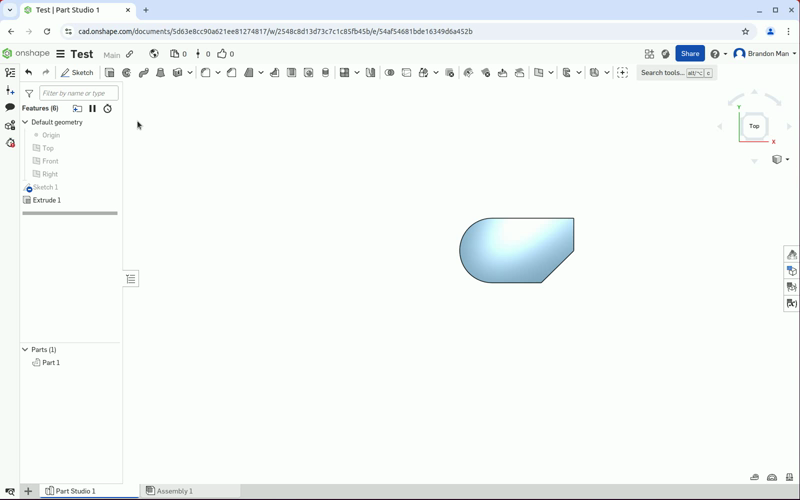
mouse_move(73, 189)
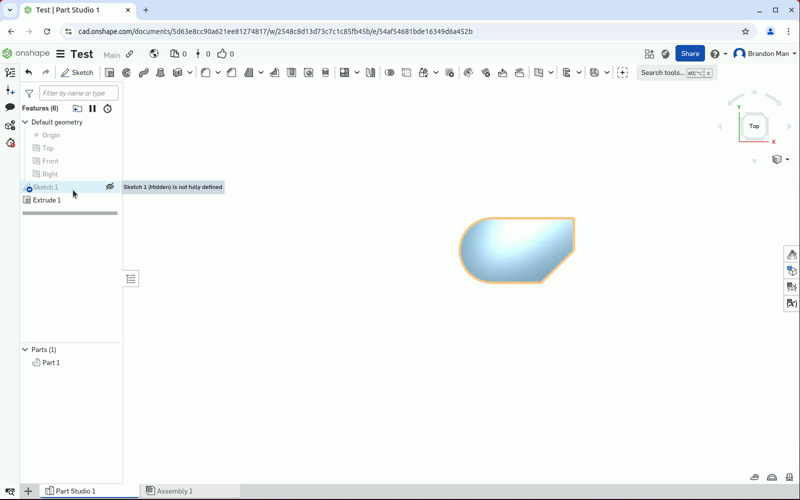
click(73, 189)
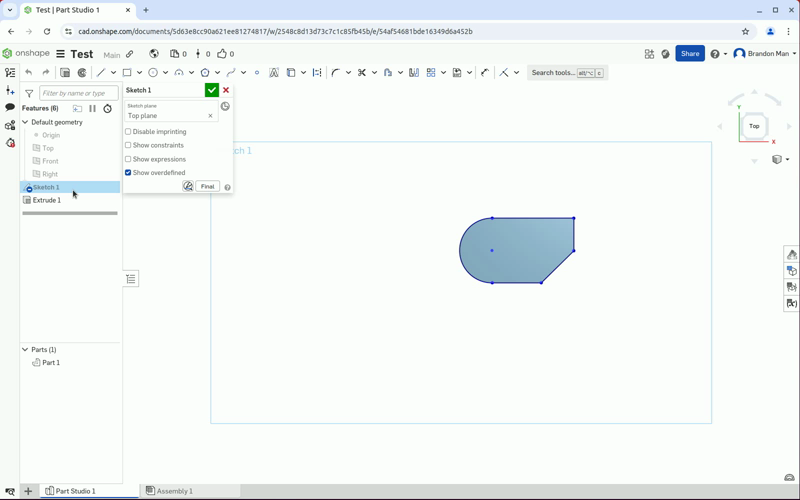
mouse_move(229, 92)
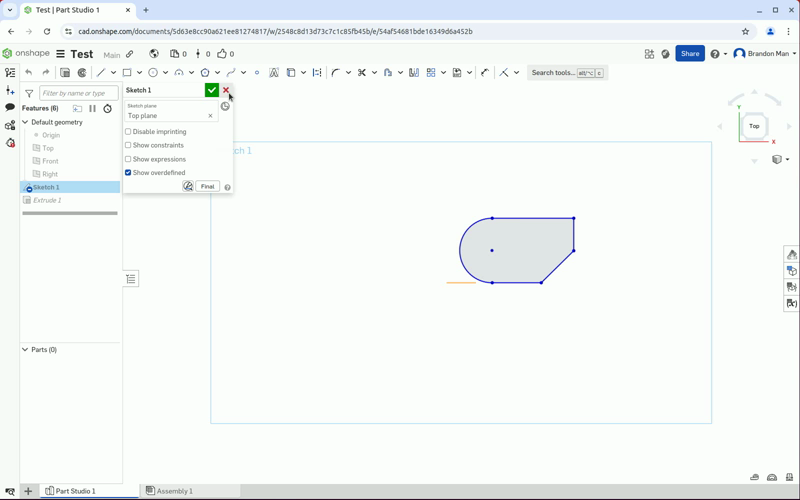
click(229, 92)
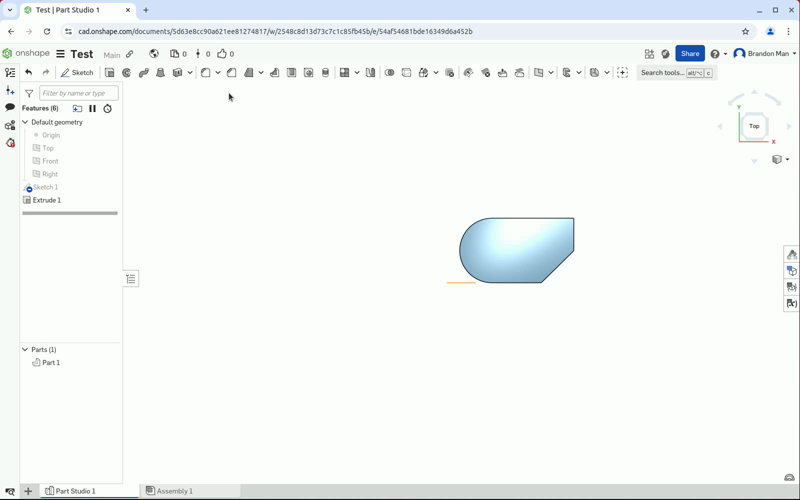
mouse_move(541, 75)
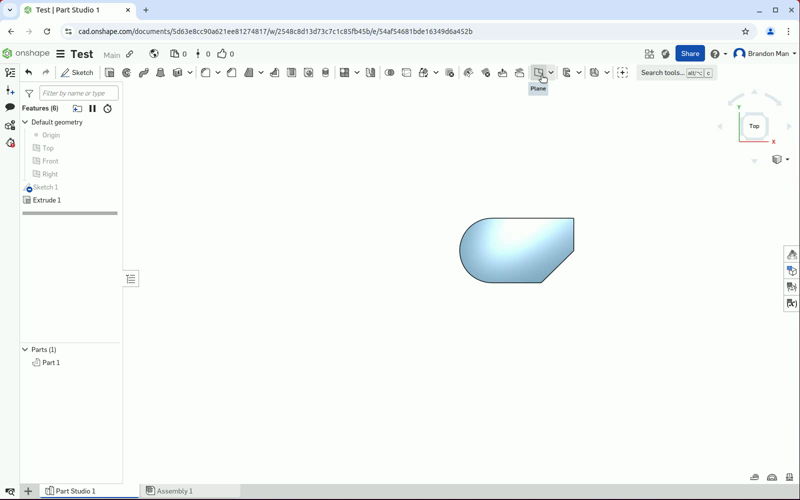
click(541, 75)
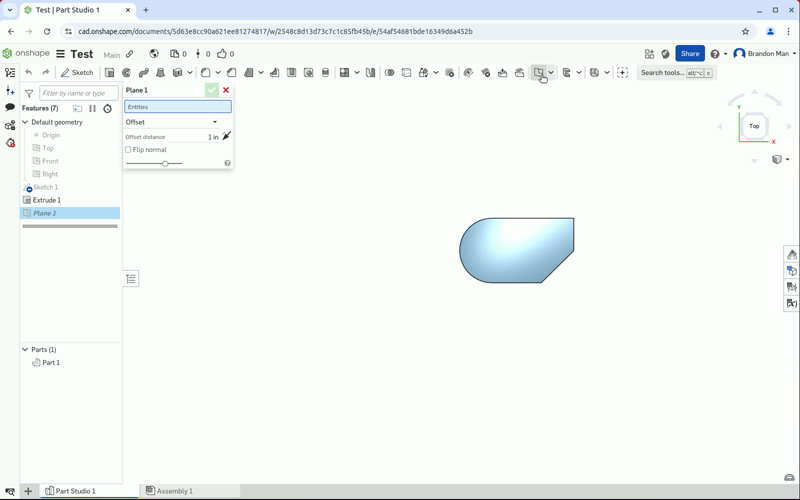
mouse_move(73, 150)
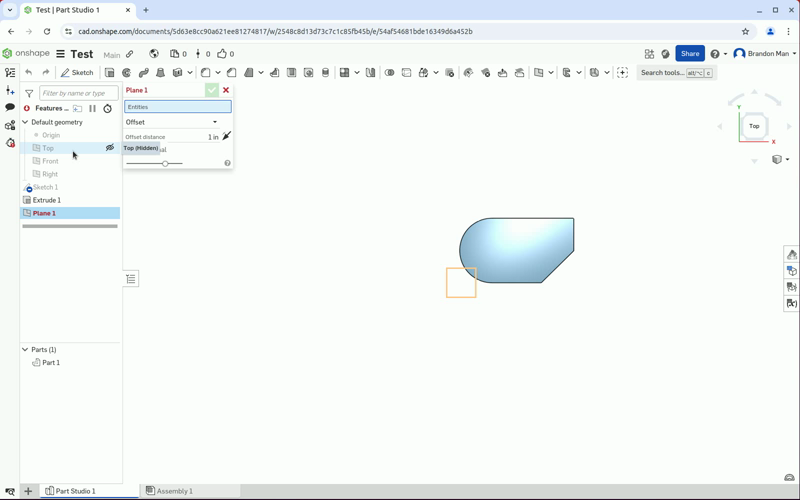
click(73, 150)
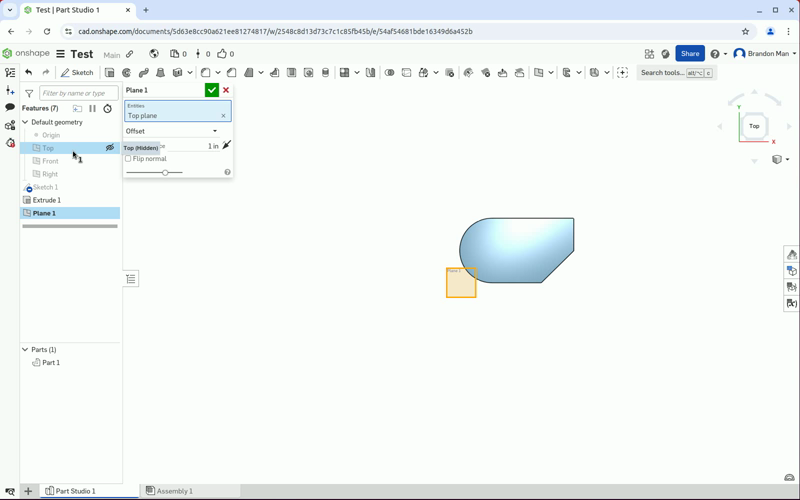
key(tab, 2)
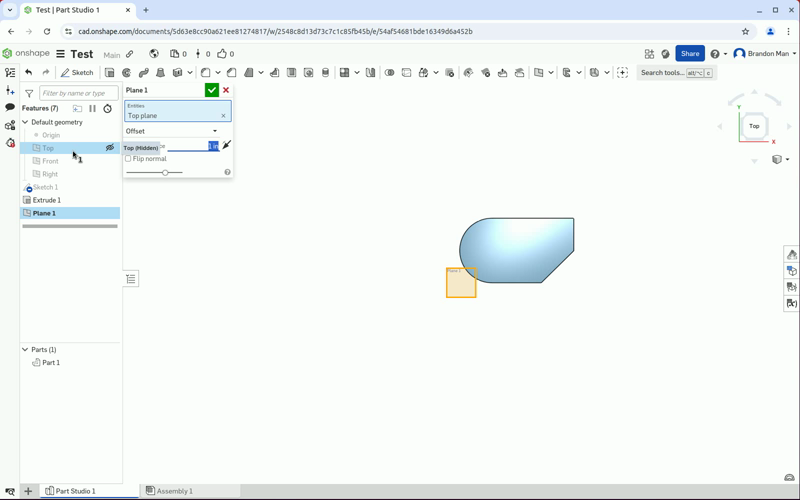
text(3.358)
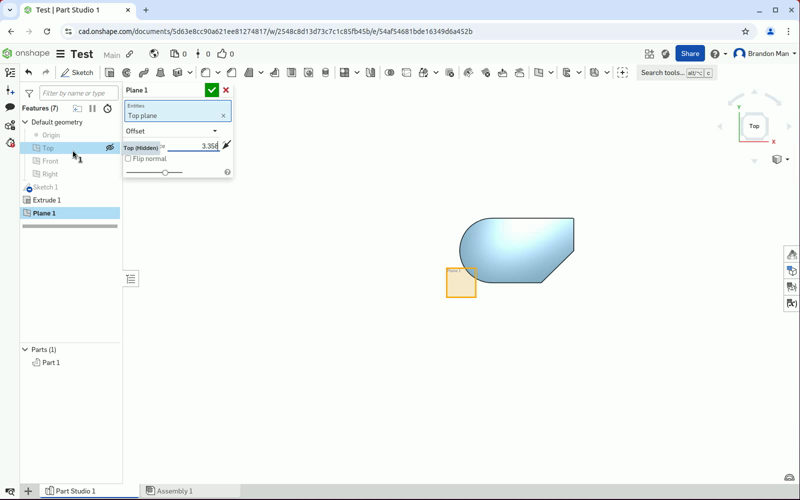
key(enter, 2)
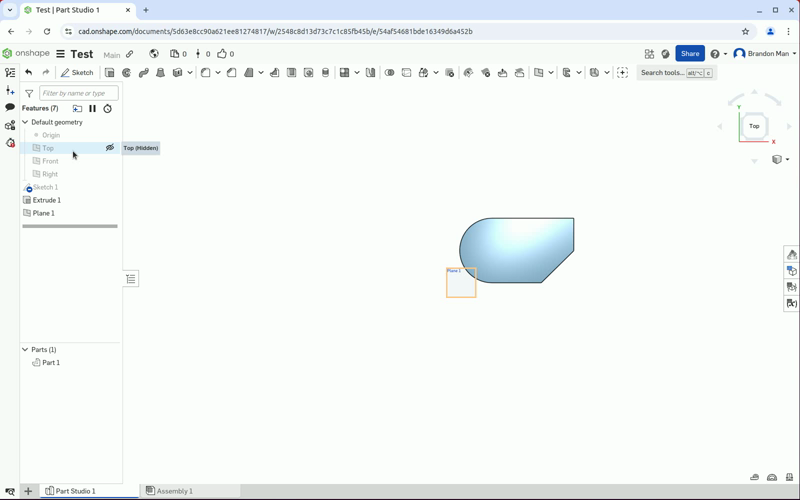
key(shift+s)
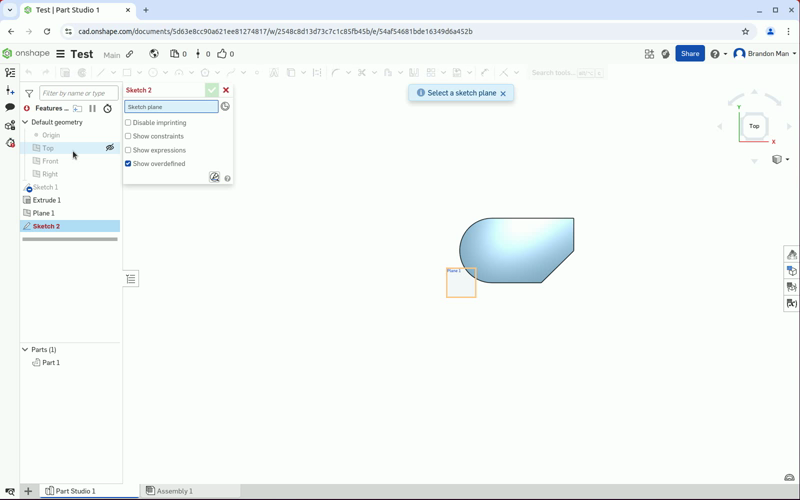
mouse_move(73, 215)
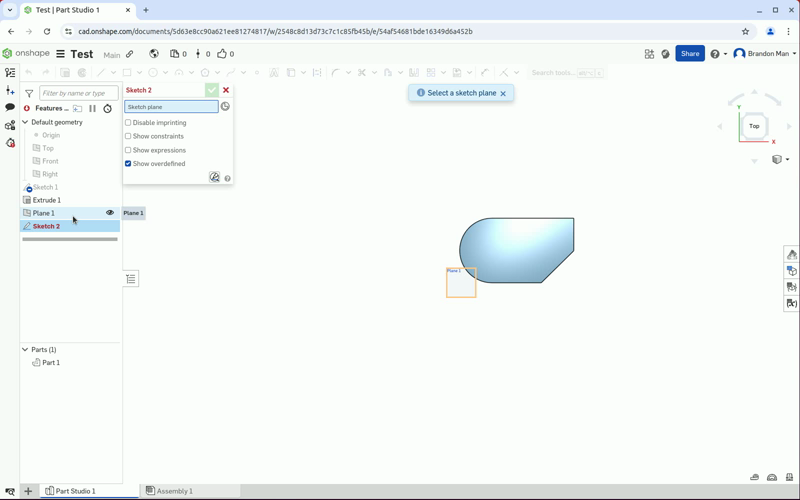
click(73, 215)
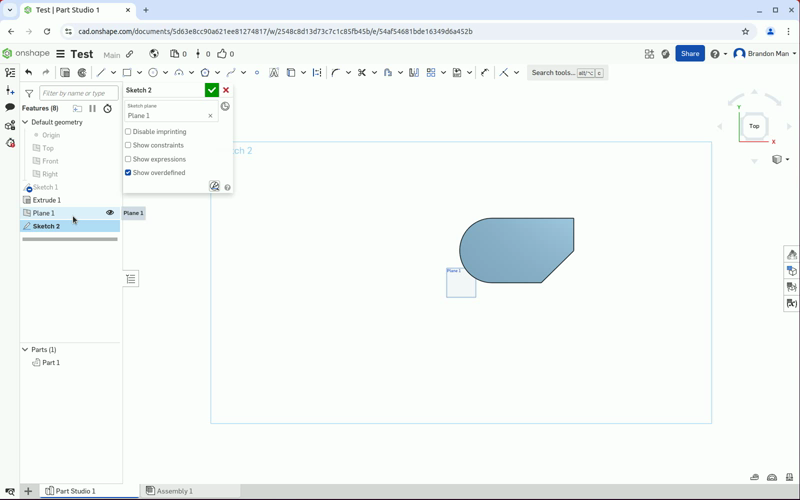
mouse_move(73, 352)
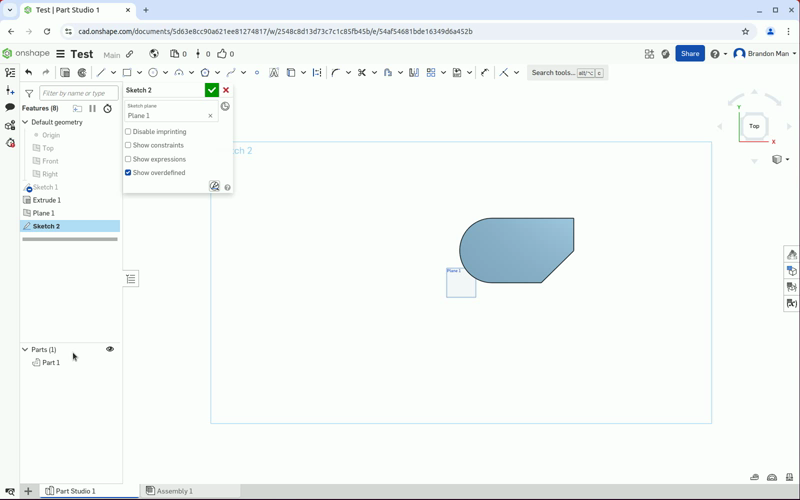
key(y)
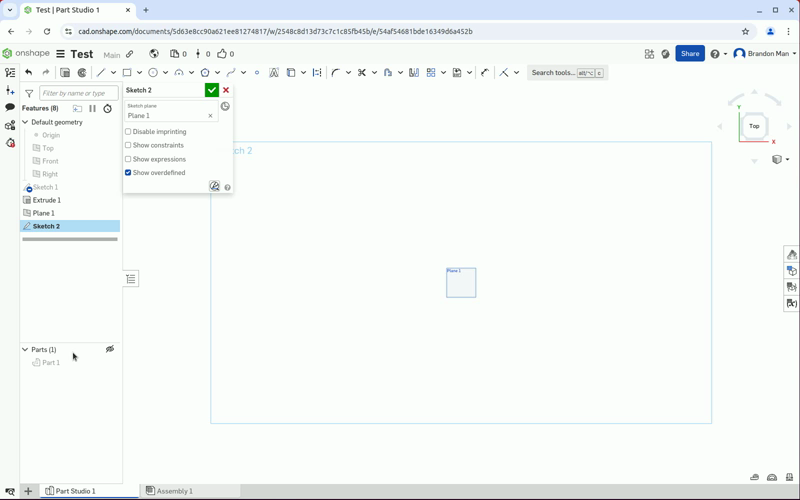
key(c)
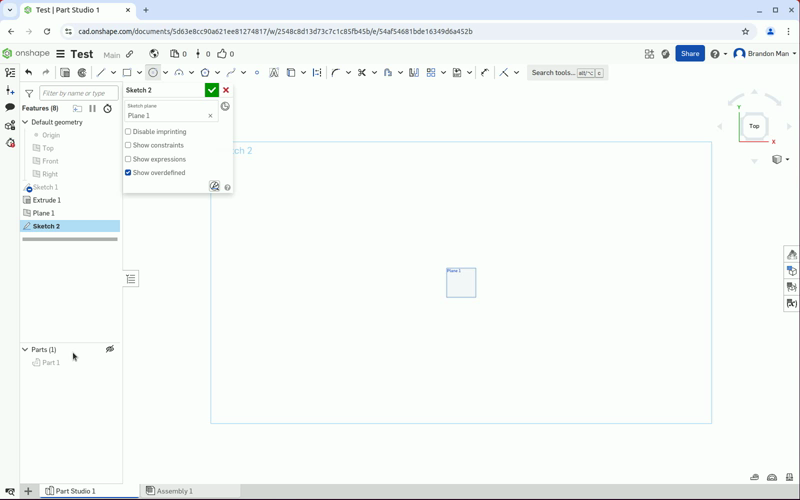
key_down(shift)
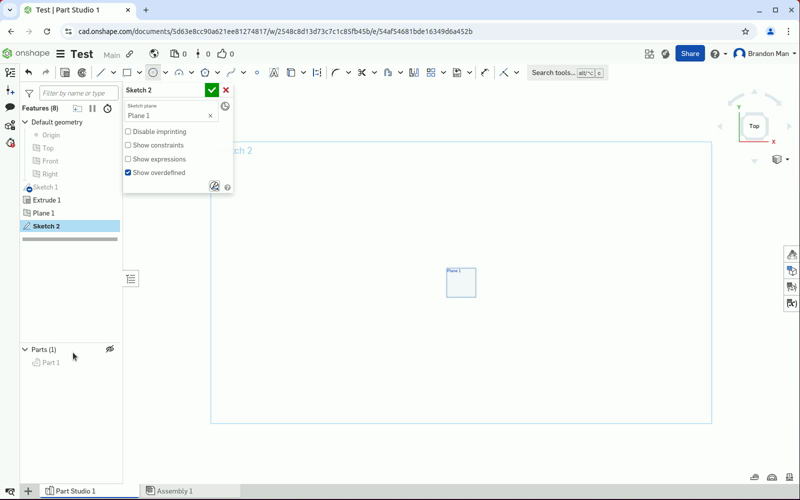
mouse_move(493, 251)
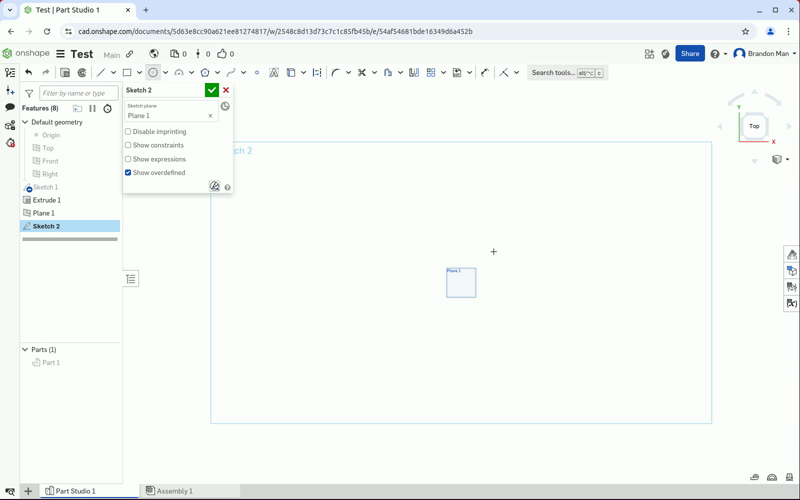
click(493, 251)
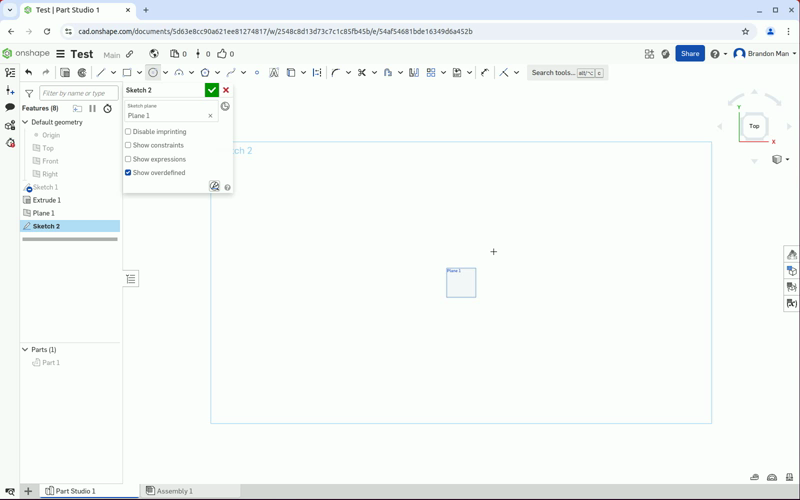
key_up(shift)
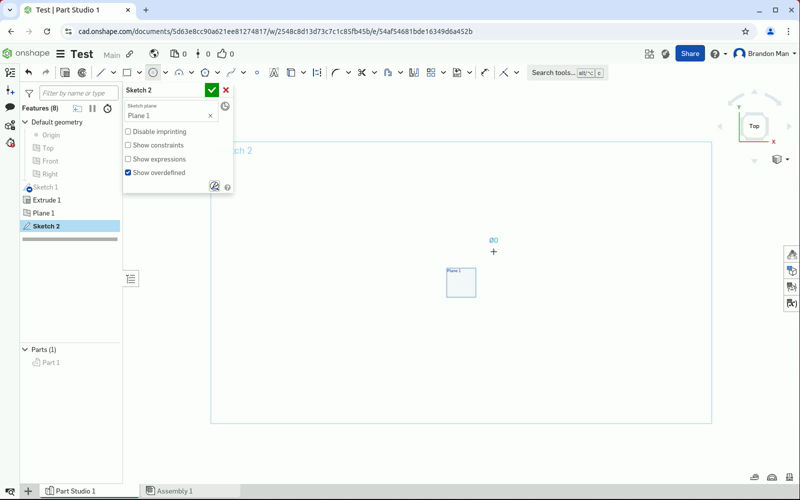
mouse_move(526, 251)
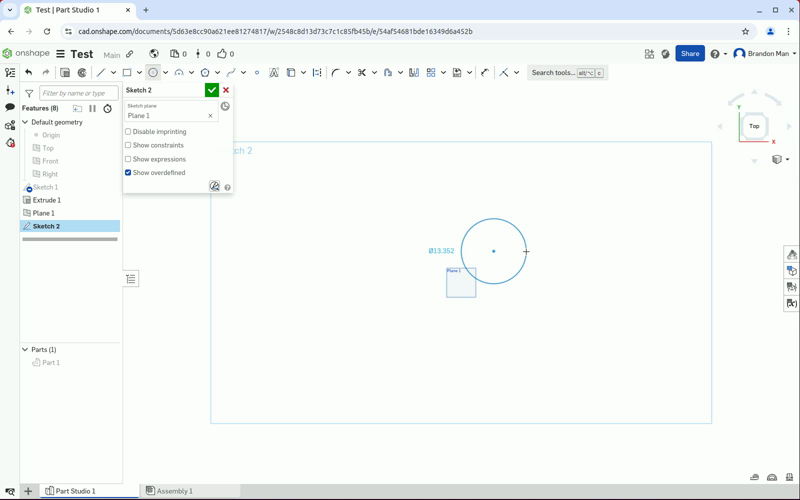
click(526, 251)
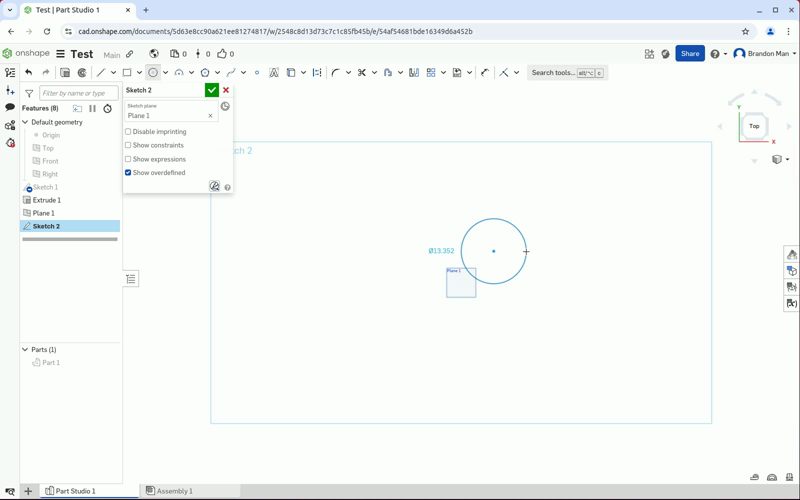
key(esc)
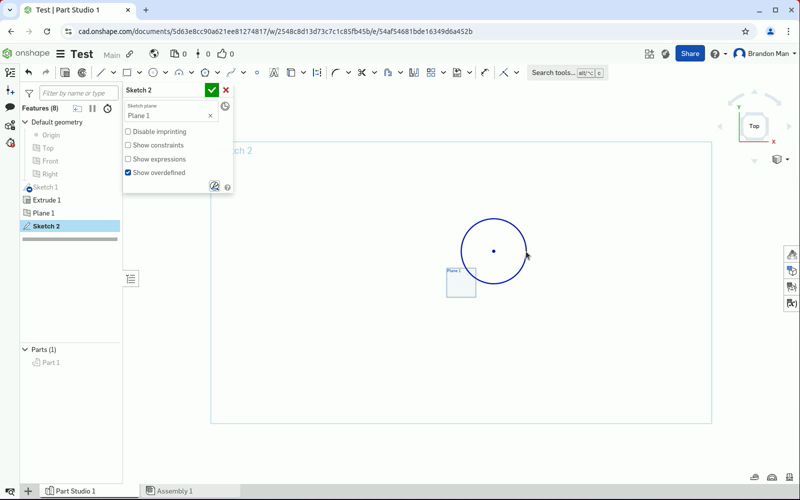
key(c)
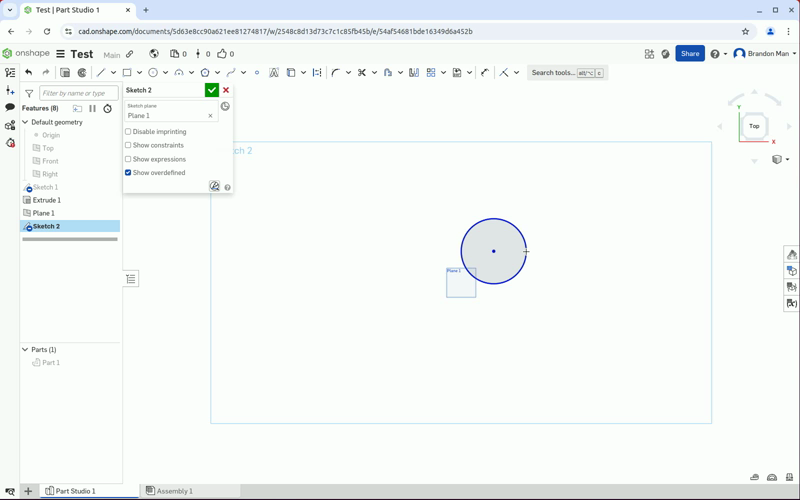
key_down(shift)
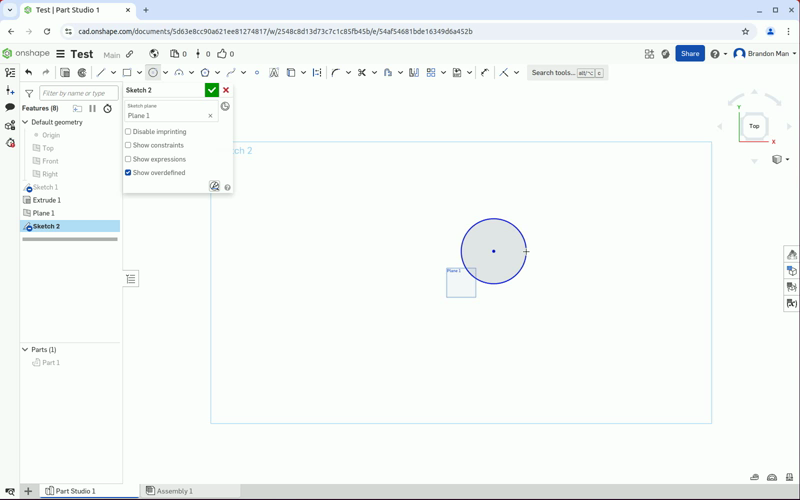
mouse_move(493, 251)
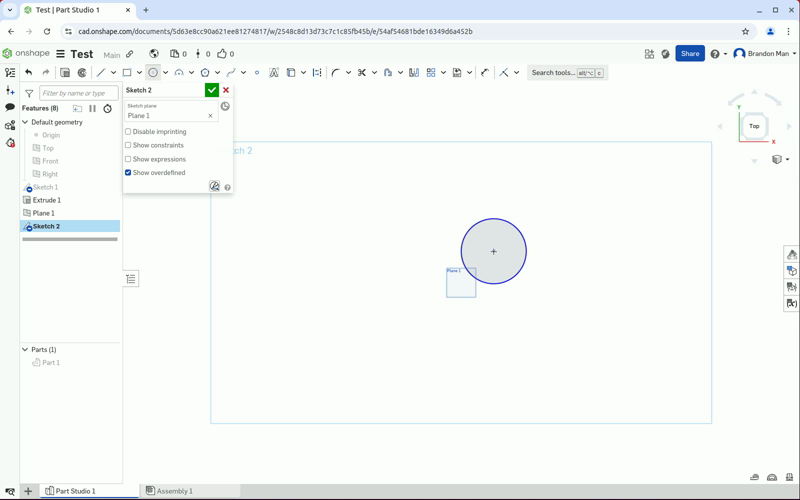
click(493, 251)
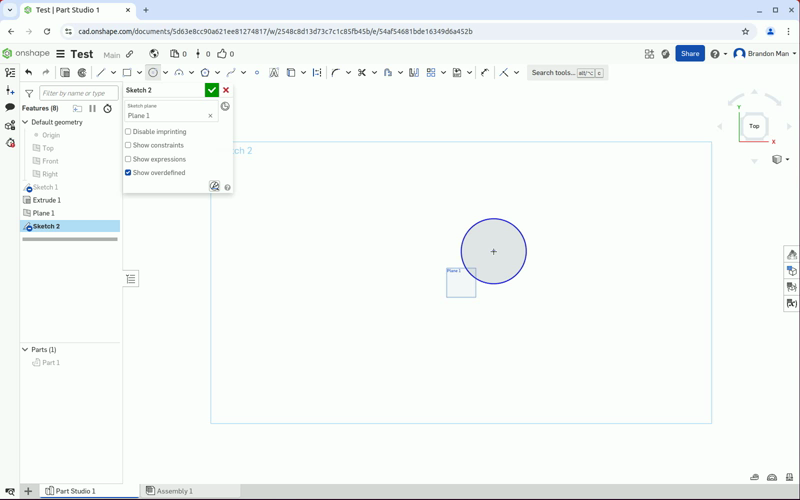
key_up(shift)
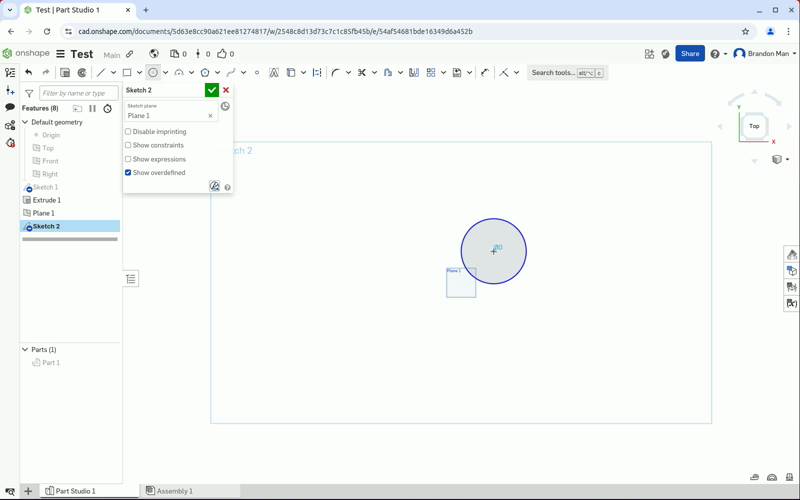
mouse_move(510, 251)
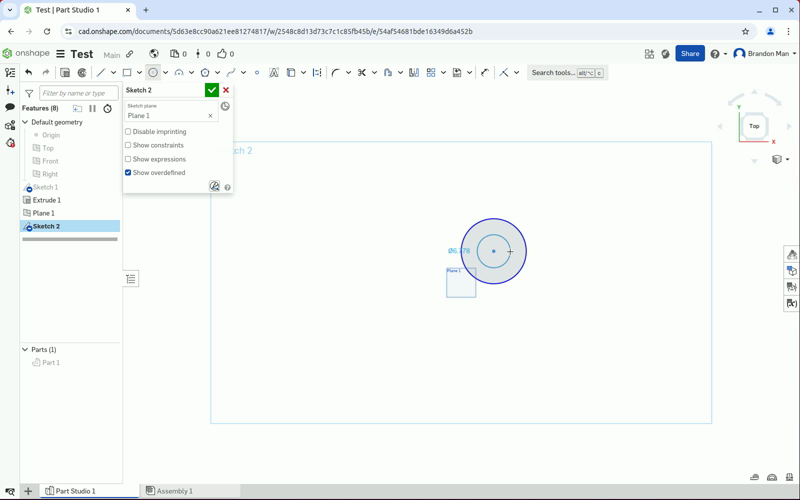
click(510, 251)
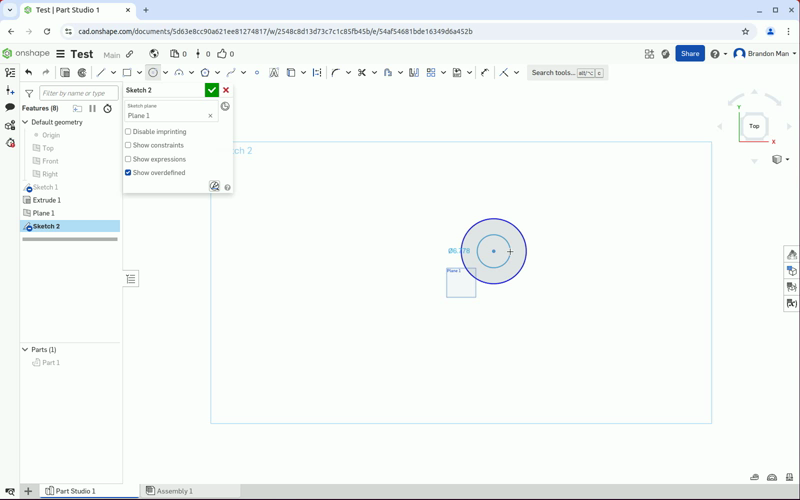
key(esc)
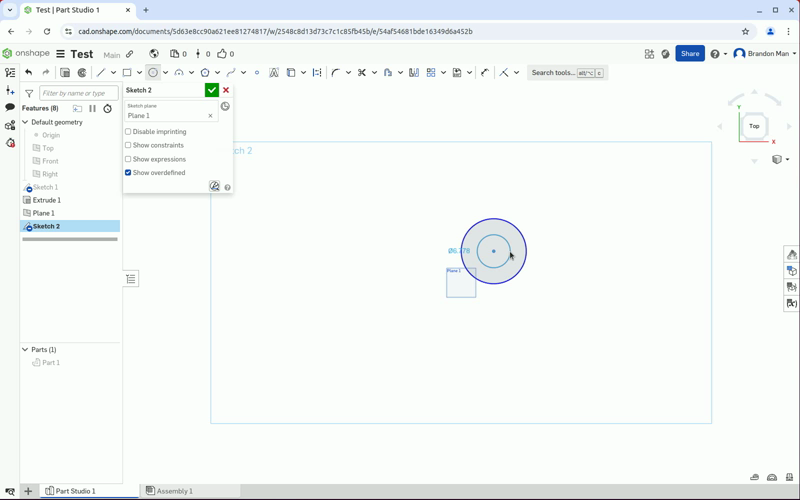
mouse_move(512, 270)
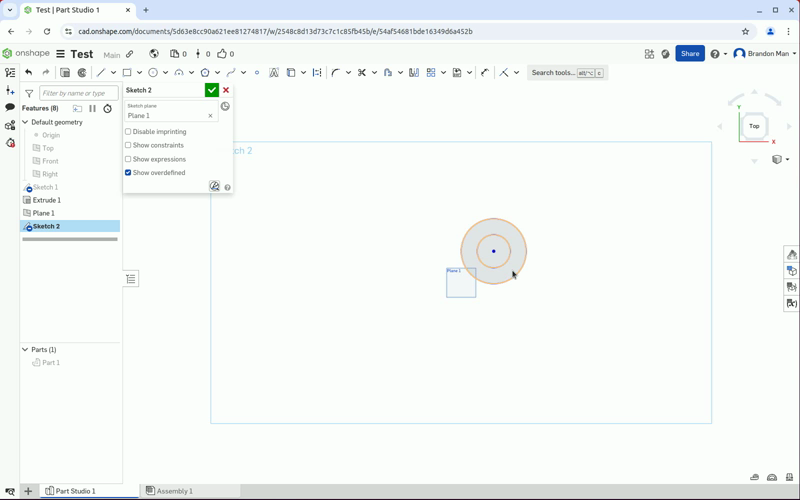
click(512, 270)
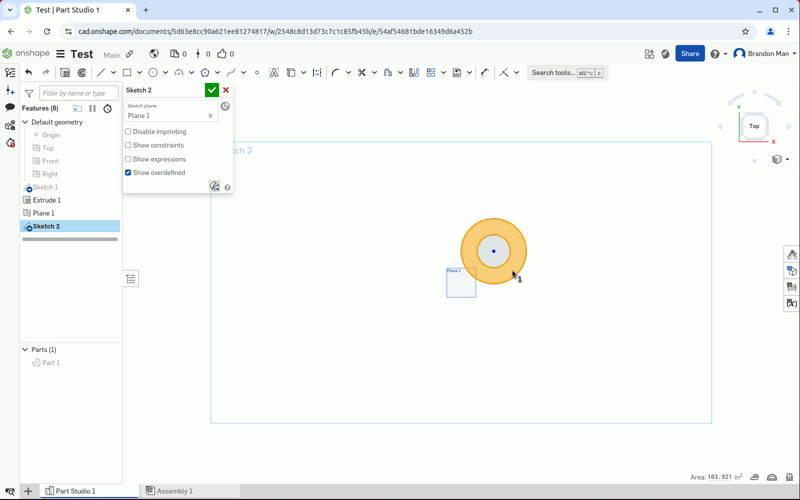
mouse_move(73, 352)
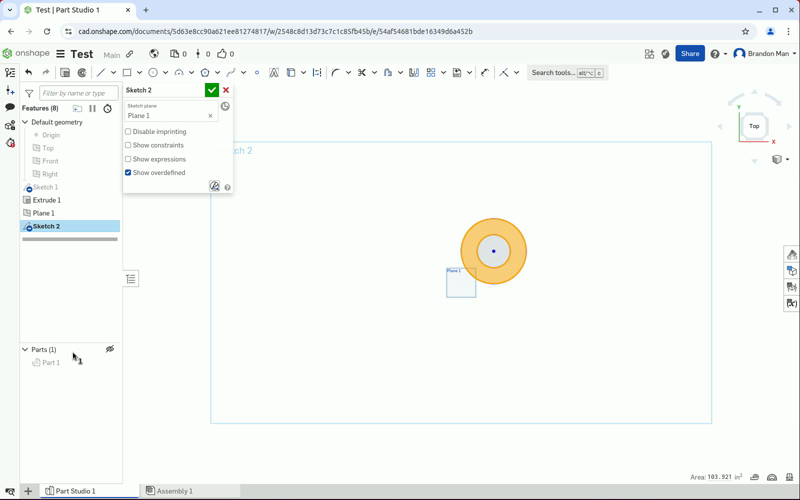
key(shift+y)
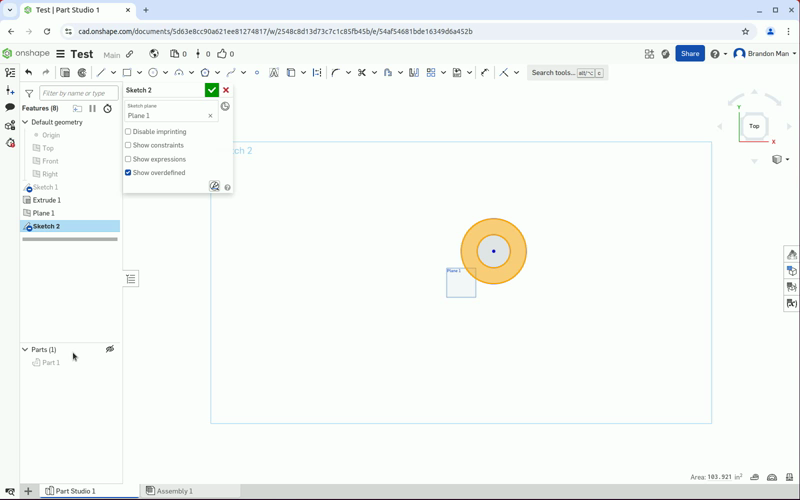
key(shift+e)
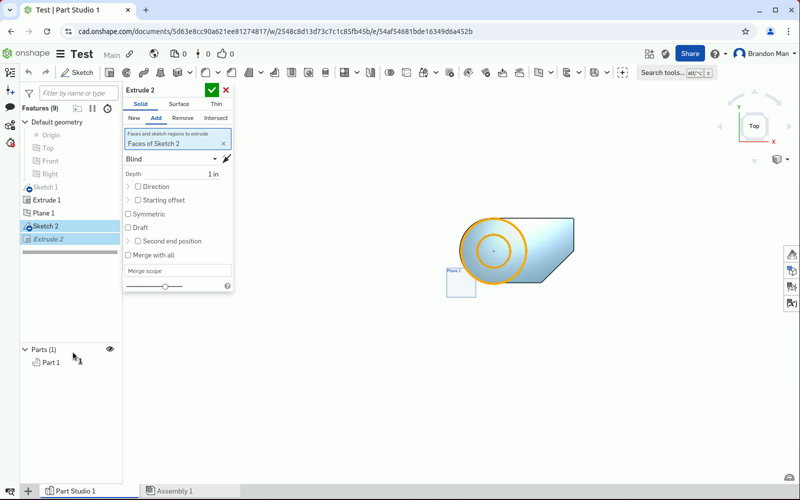
mouse_move(143, 106)
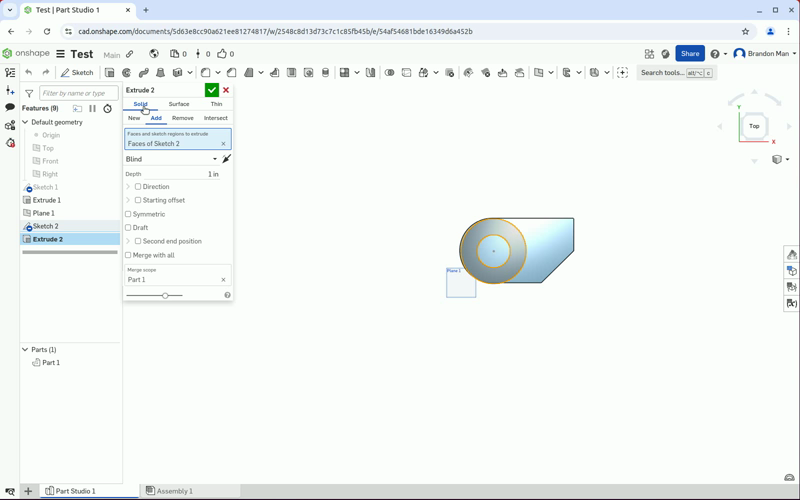
click(143, 106)
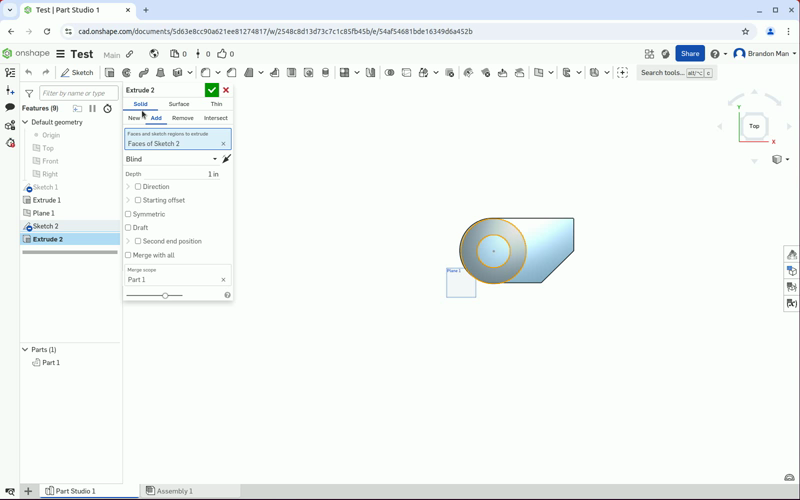
mouse_move(137, 120)
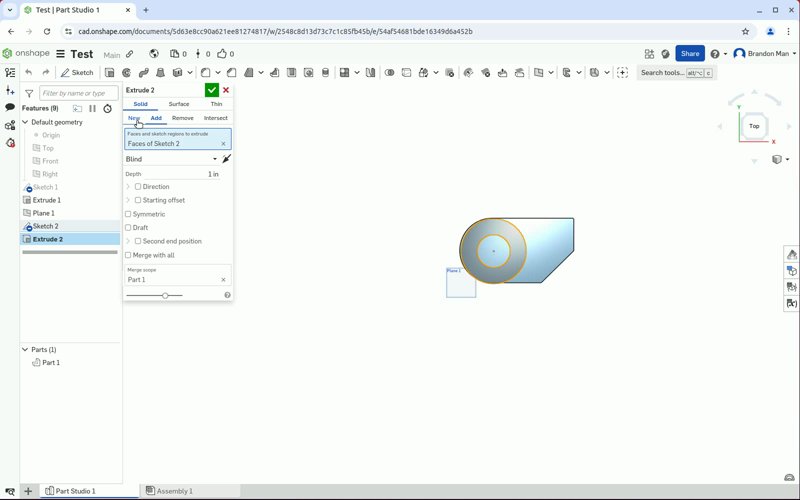
click(137, 120)
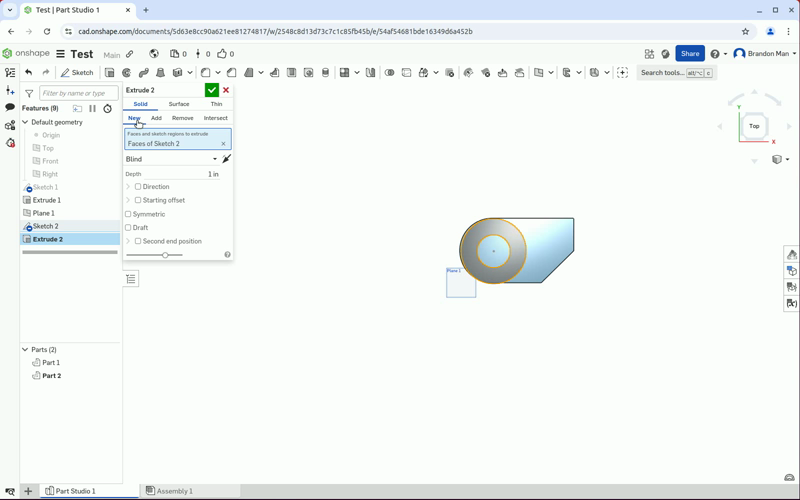
key(tab, 4)
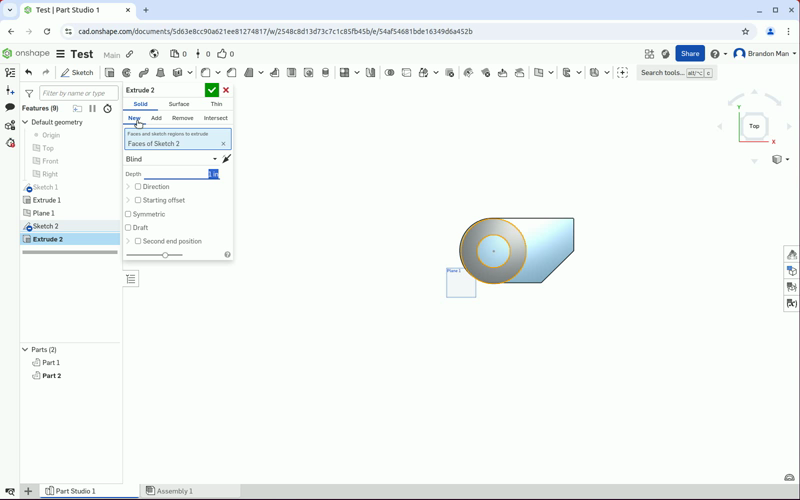
text(6.499)
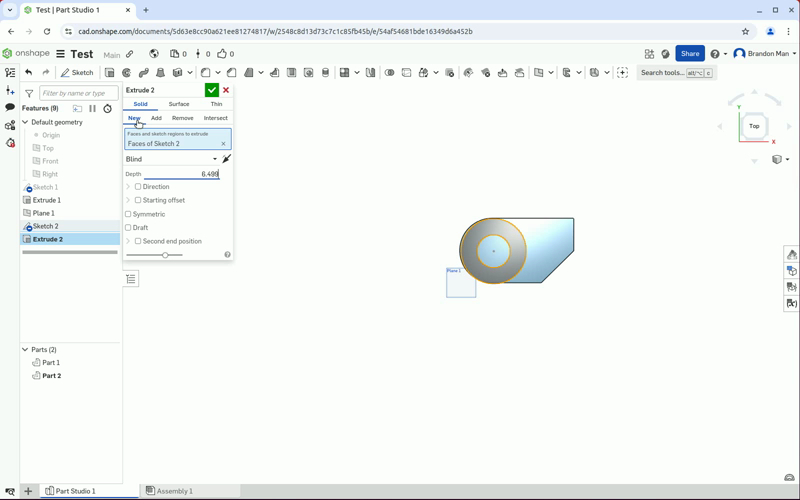
key(enter)
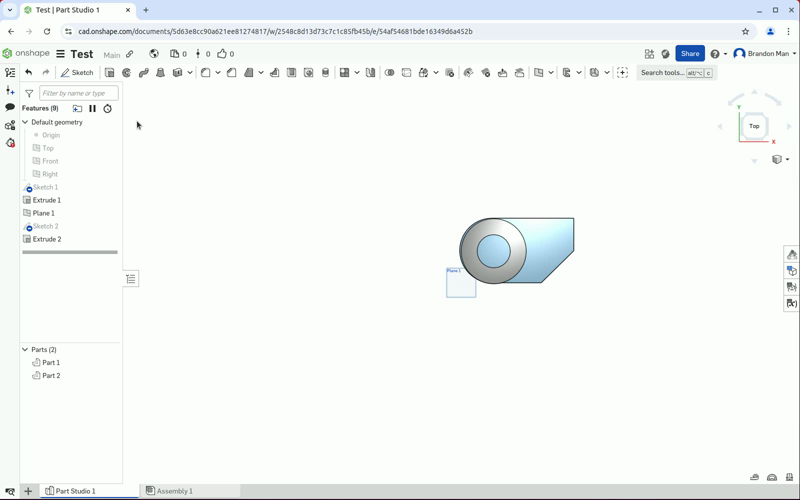
key(shift+h)
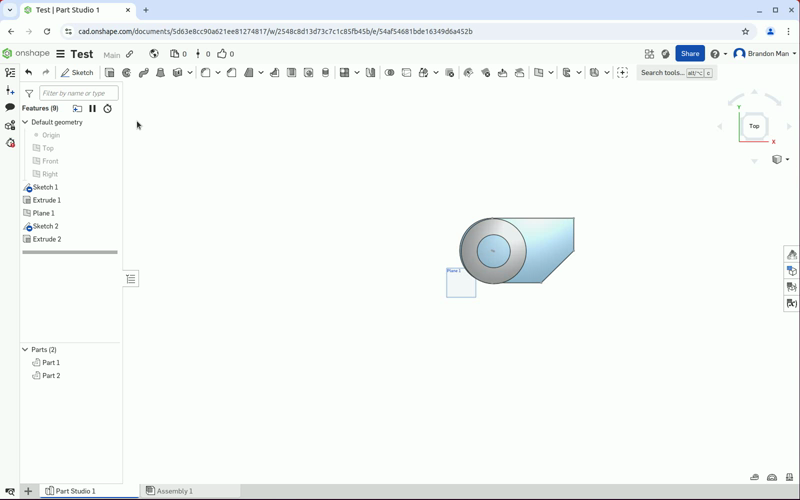
key(shift+h)
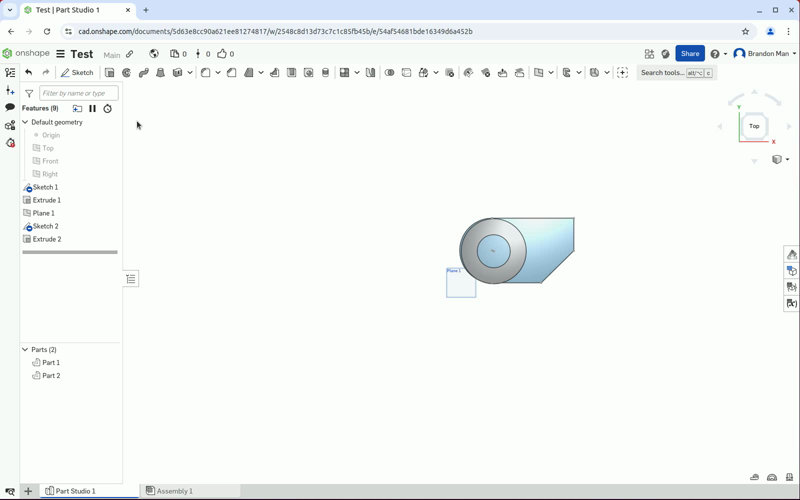
key(shift+7)
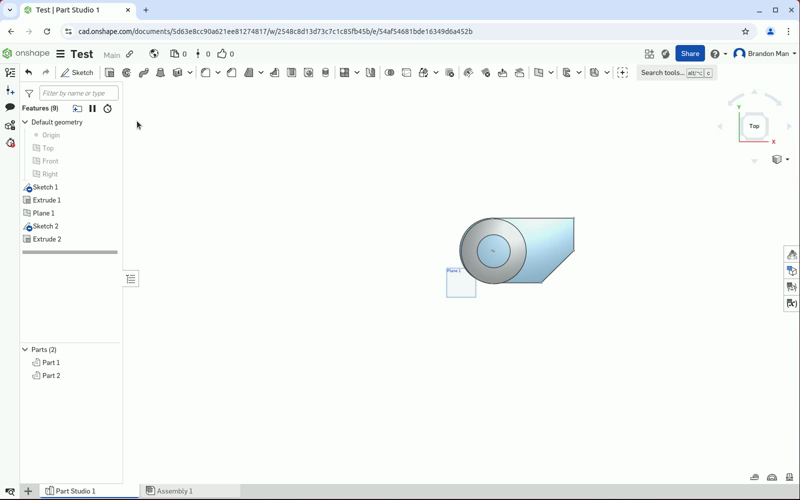
key(up, 3)
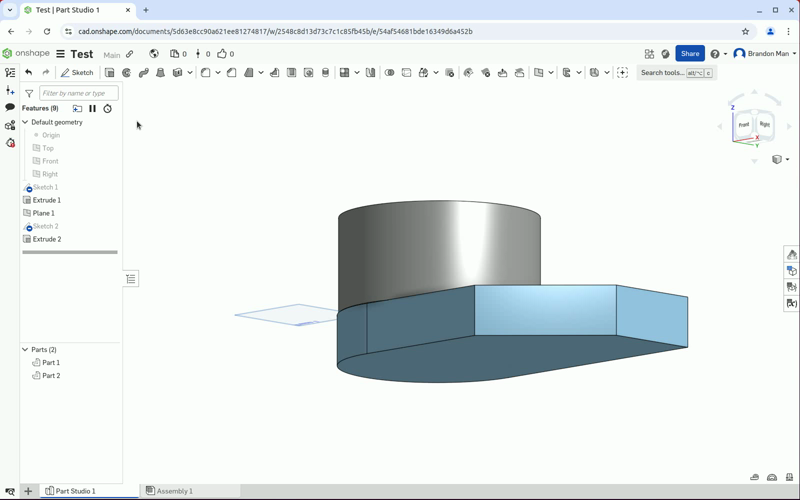
key(left, 3)
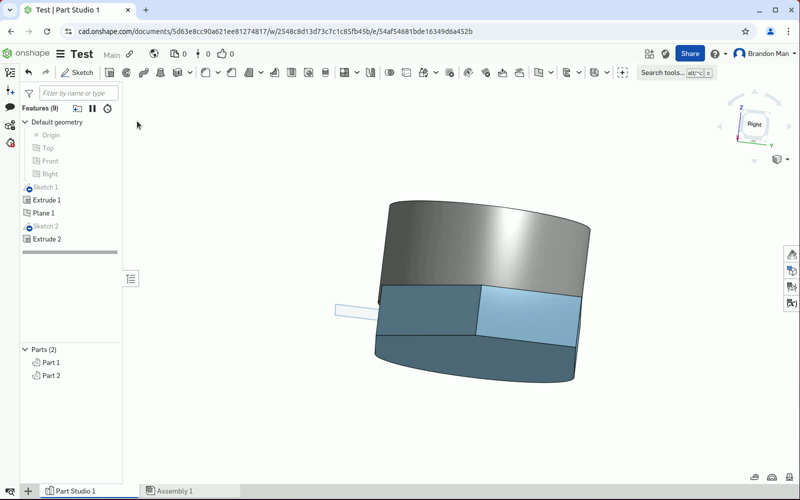
key(right, 3)
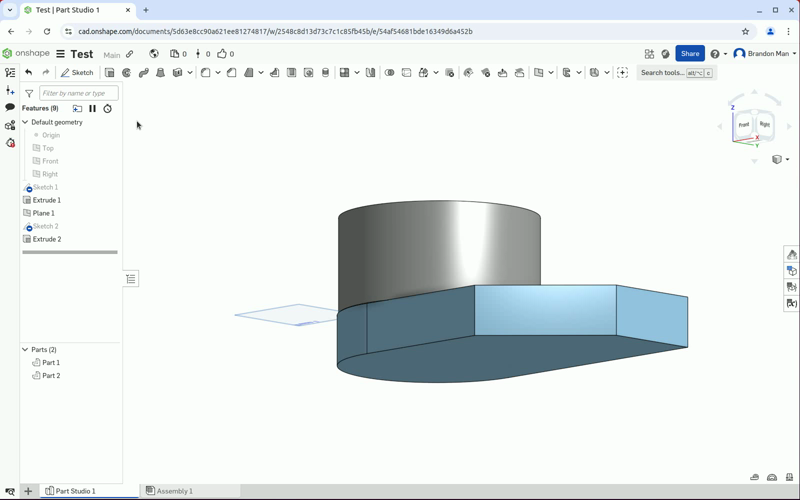
key(down, 3)
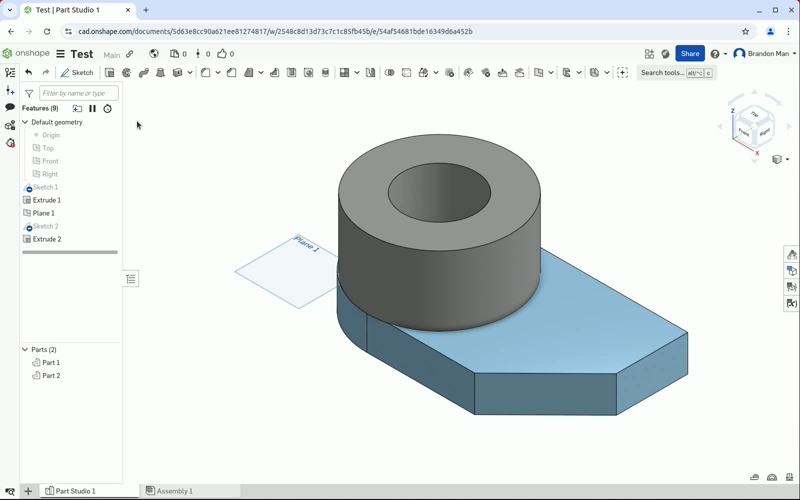
mouse_move(73, 189)
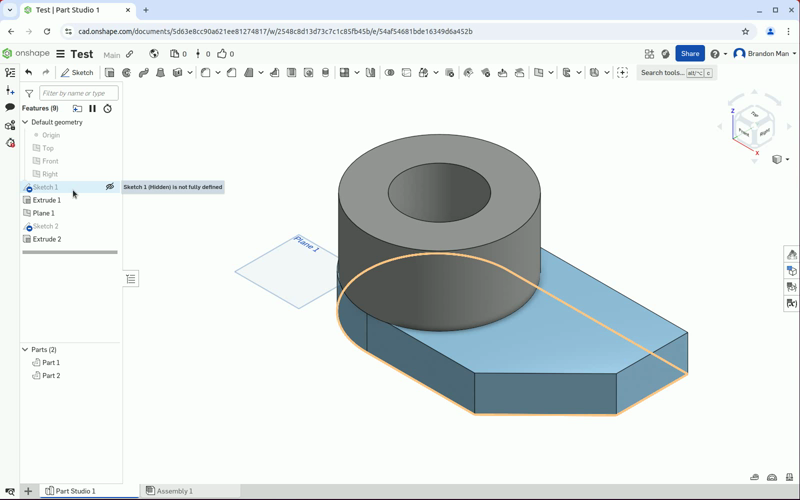
click(73, 189)